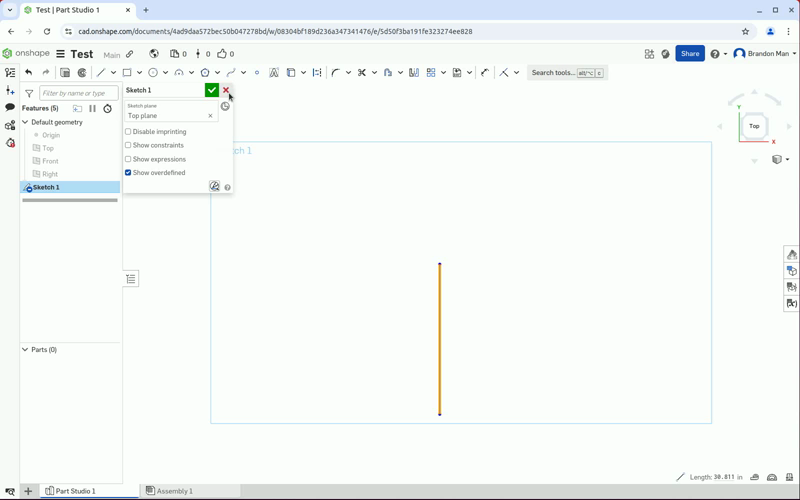
key(shift+h)
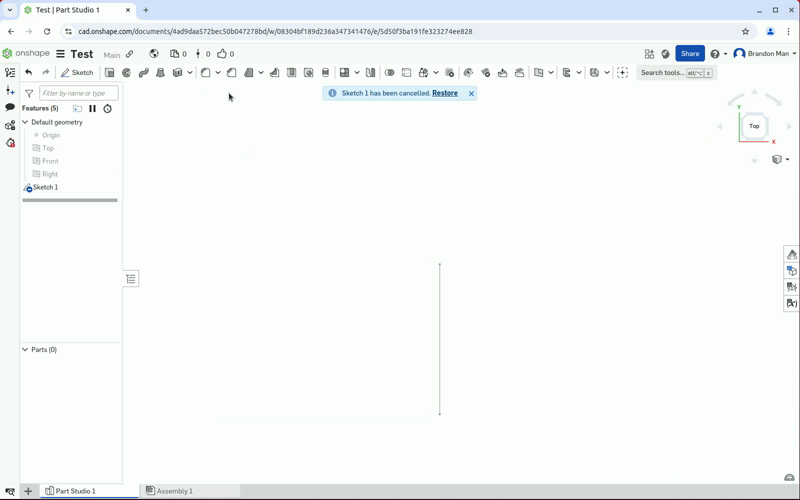
key(shift+s)
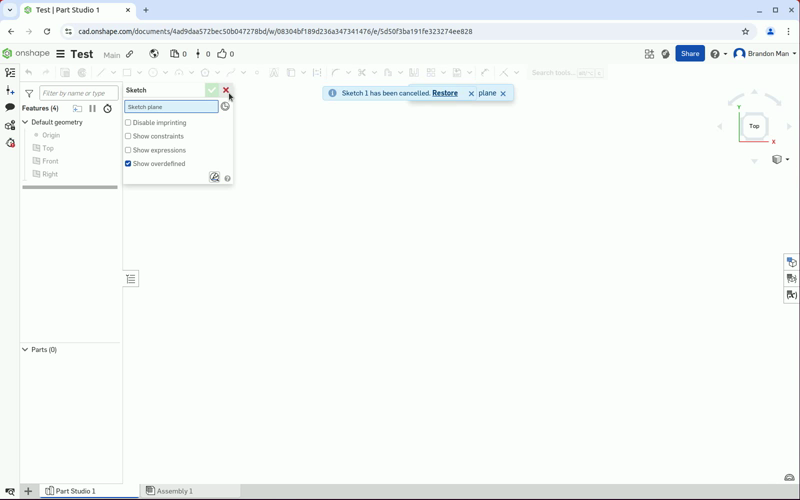
mouse_move(73, 150)
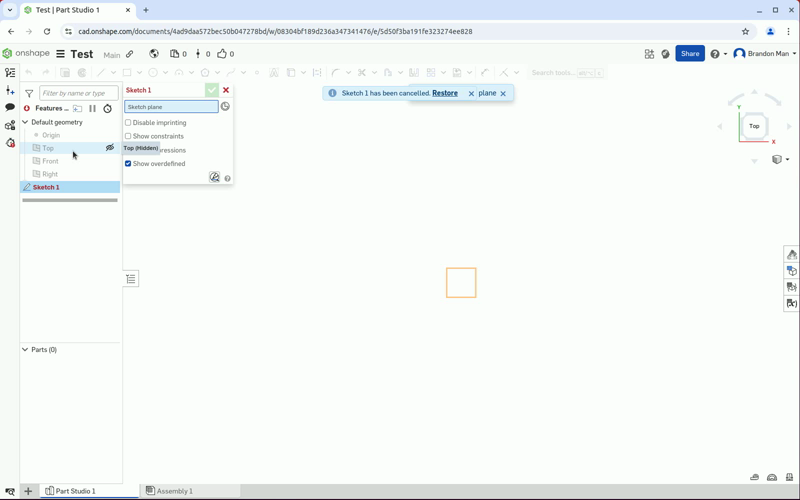
click(73, 150)
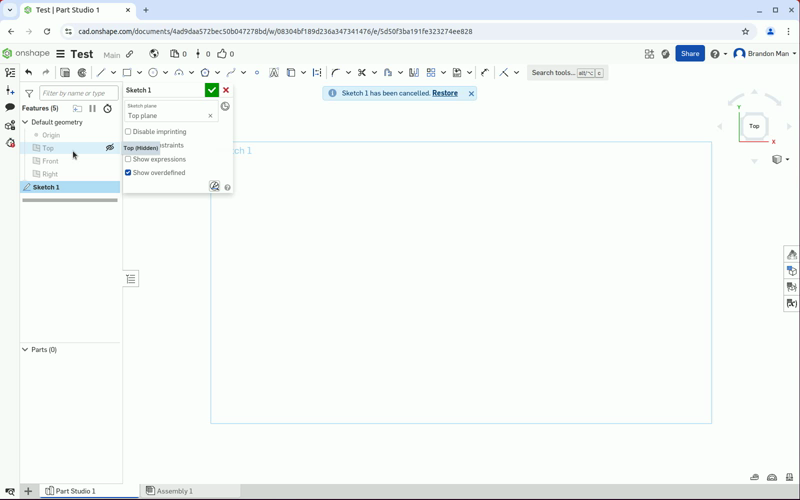
mouse_move(73, 352)
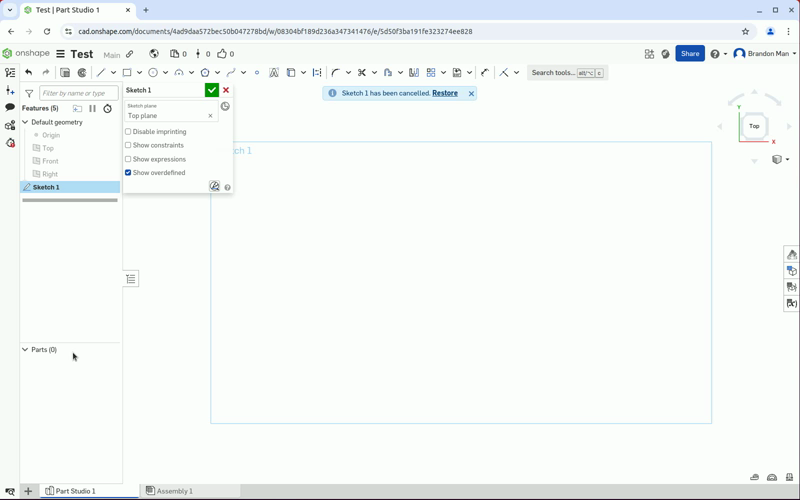
key(y)
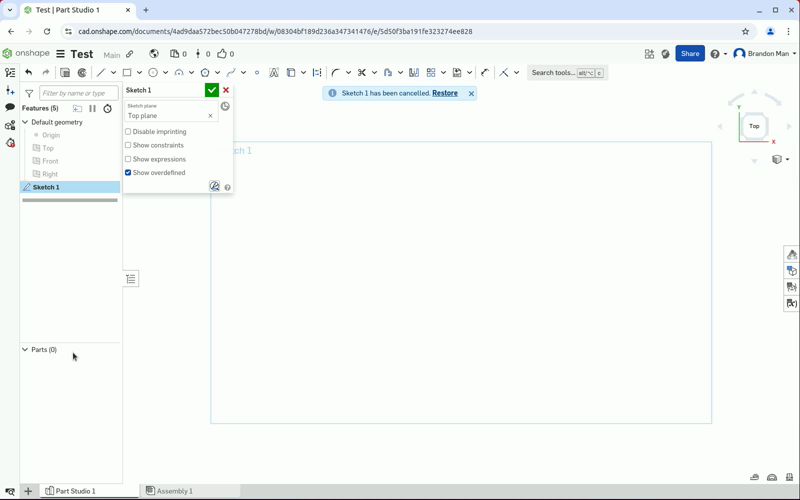
key(l)
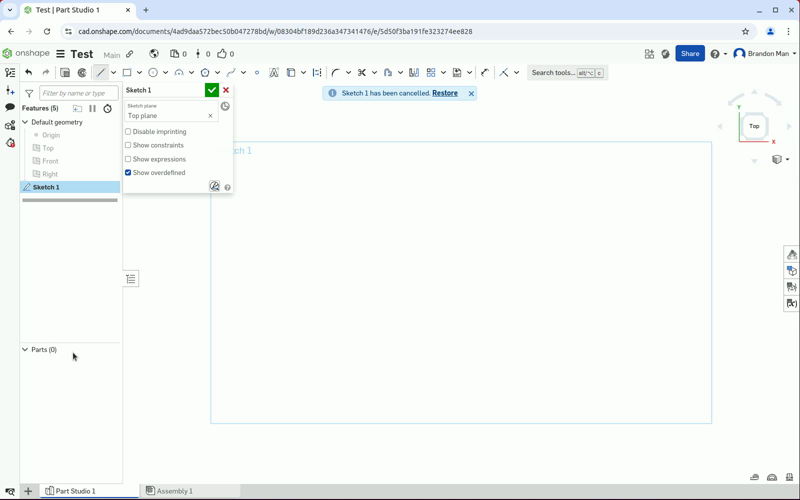
key_down(shift)
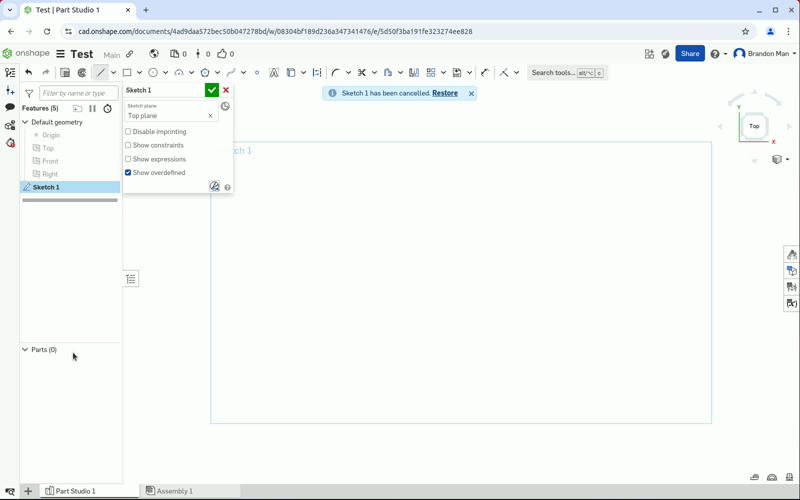
mouse_move(460, 339)
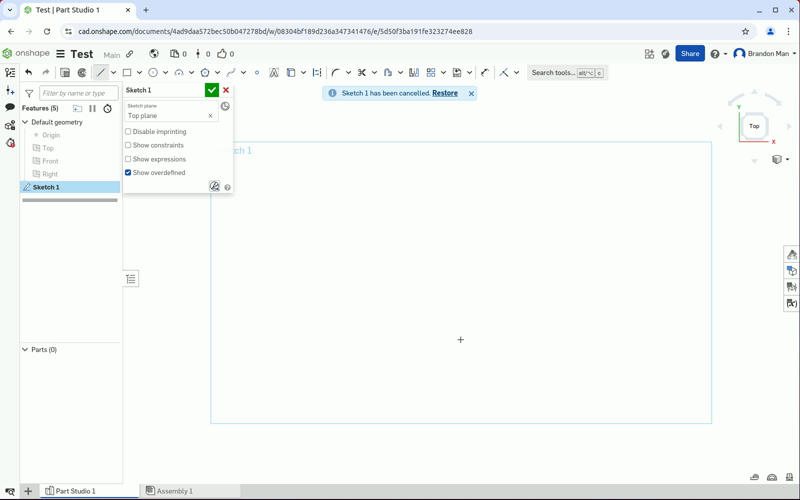
click(460, 339)
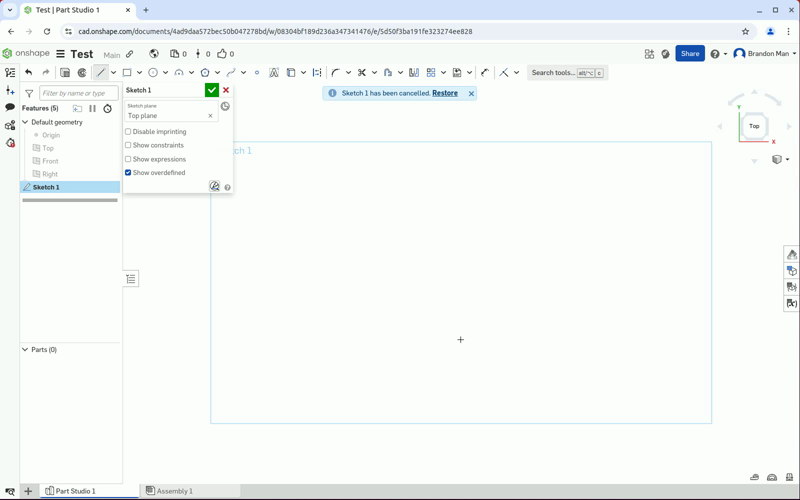
key_up(shift)
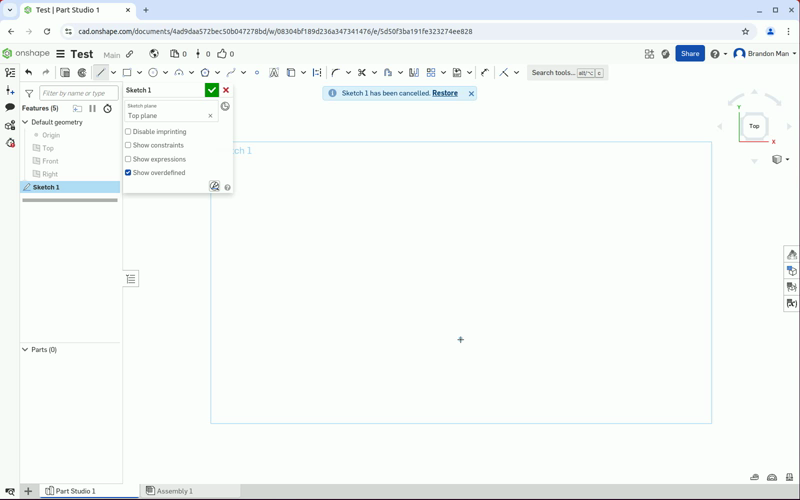
key_down(shift)
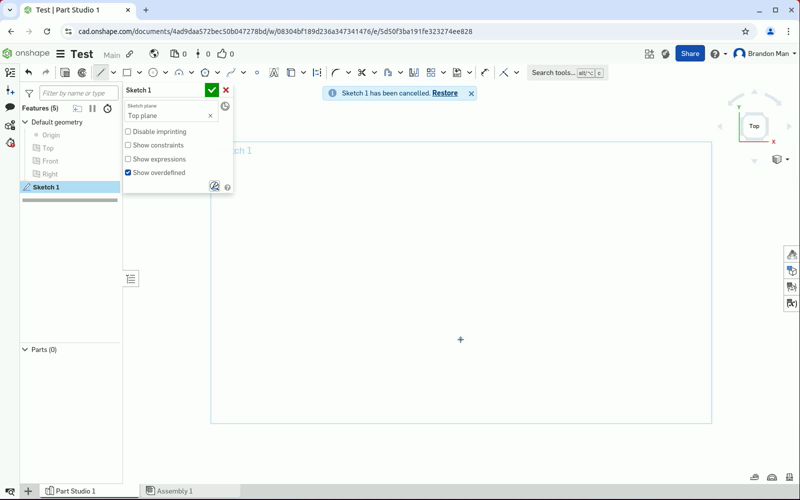
mouse_move(489, 226)
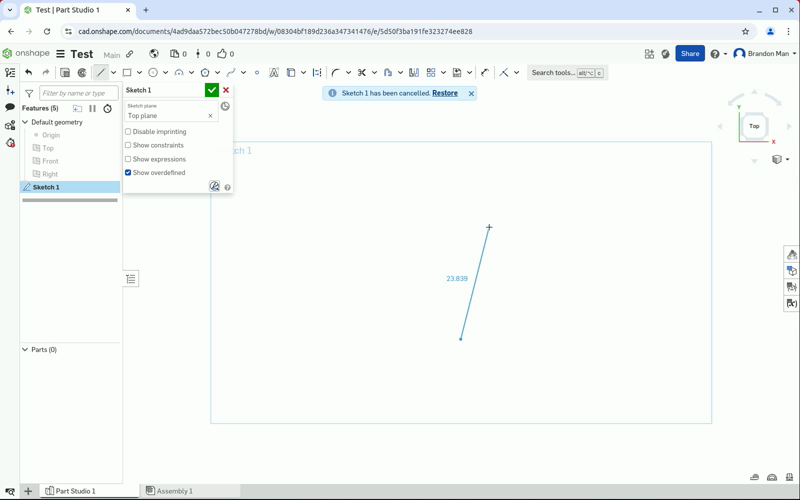
click(489, 226)
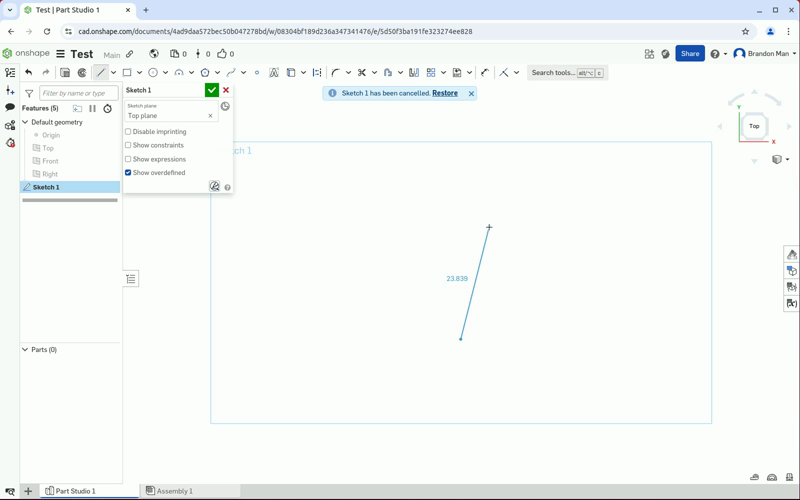
key_up(shift)
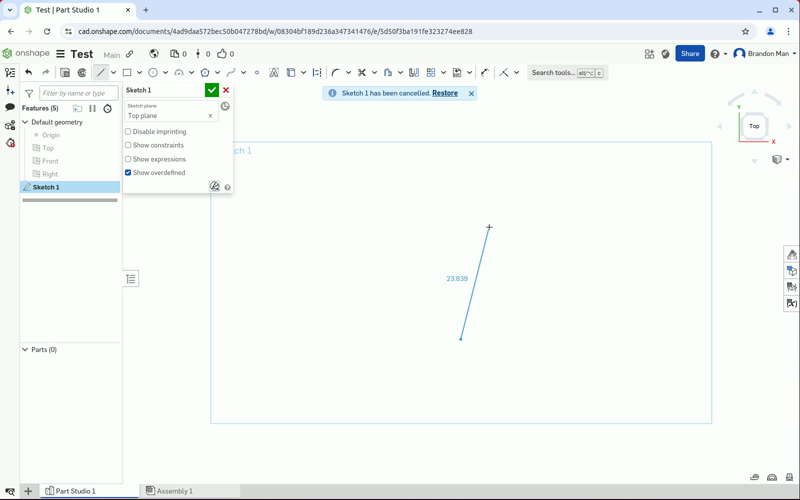
key_down(shift)
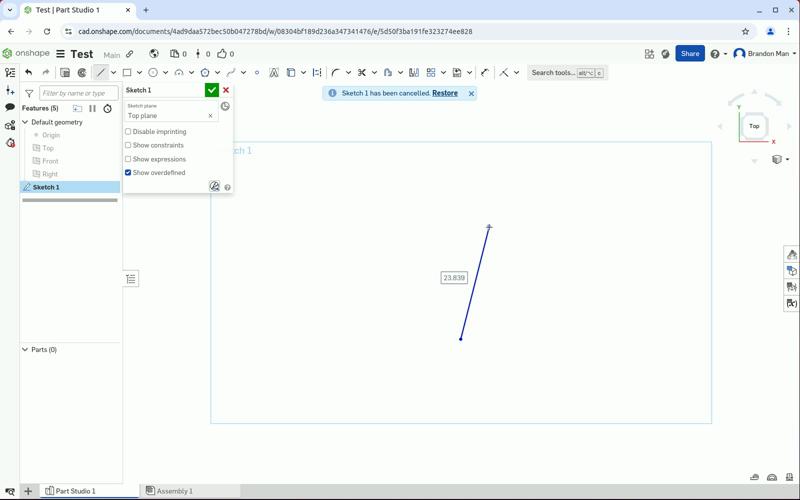
mouse_move(519, 226)
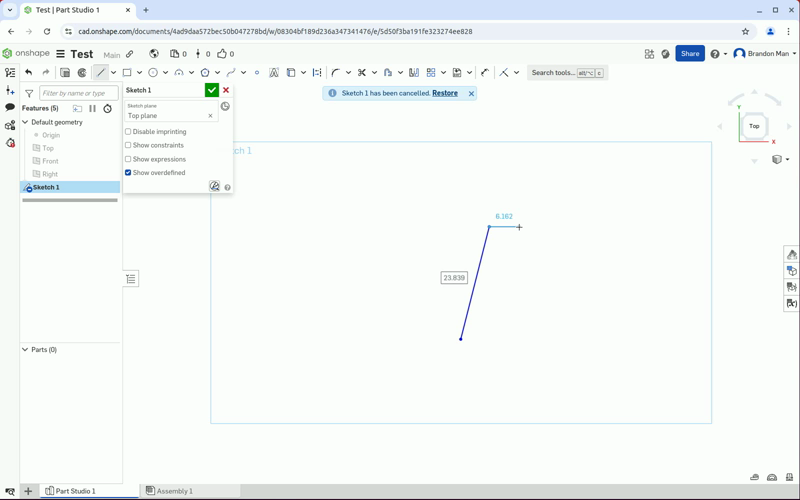
mouse_move(460, 226)
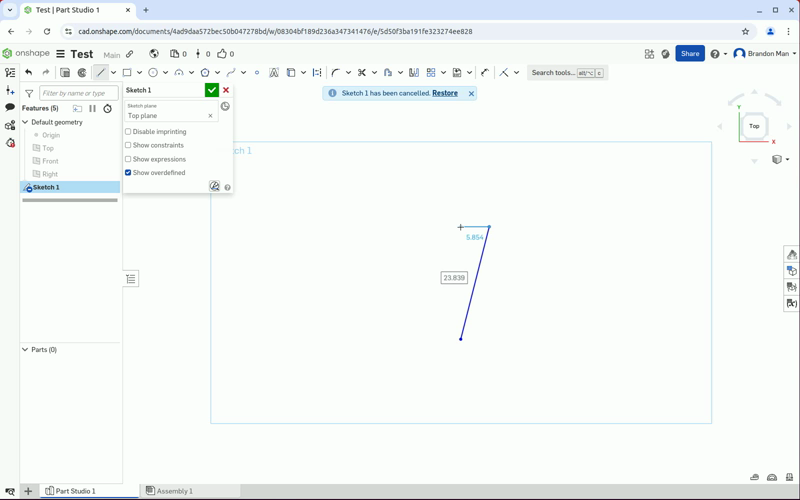
click(460, 226)
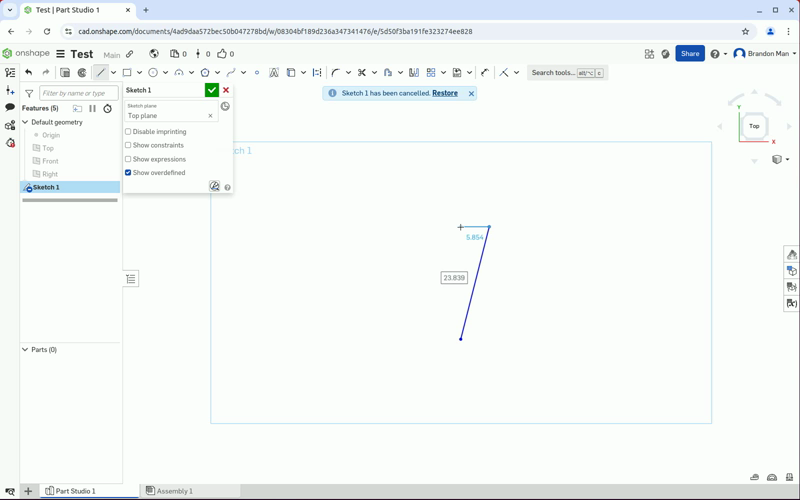
key_up(shift)
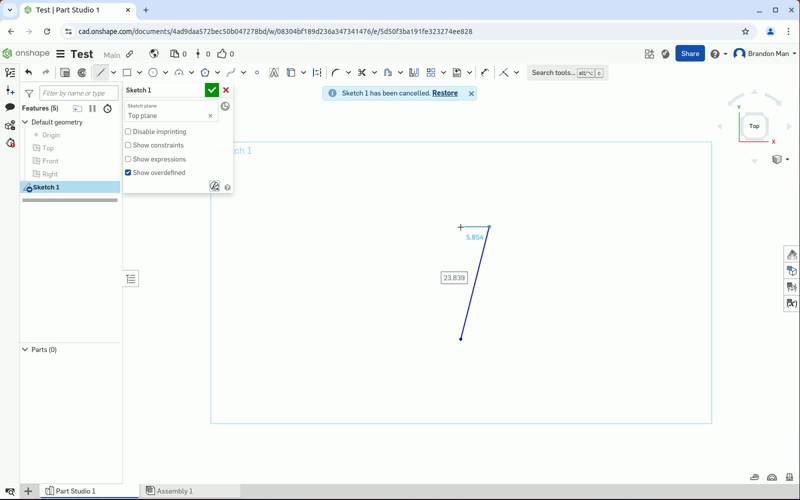
key(esc)
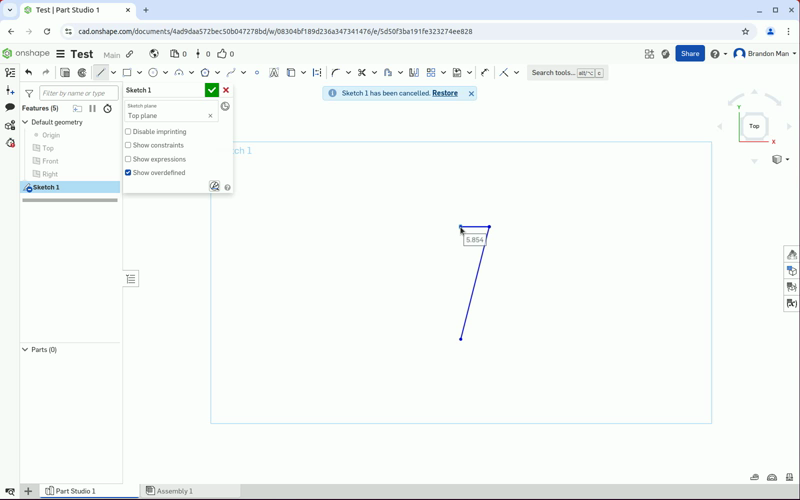
key(a)
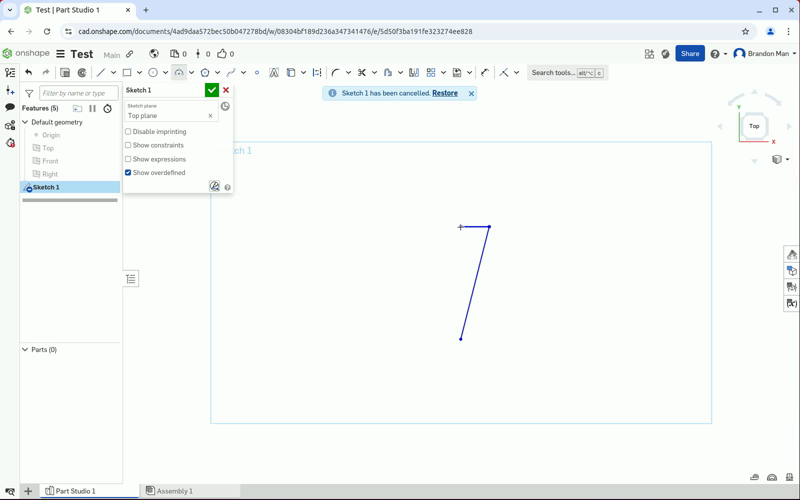
mouse_move(460, 226)
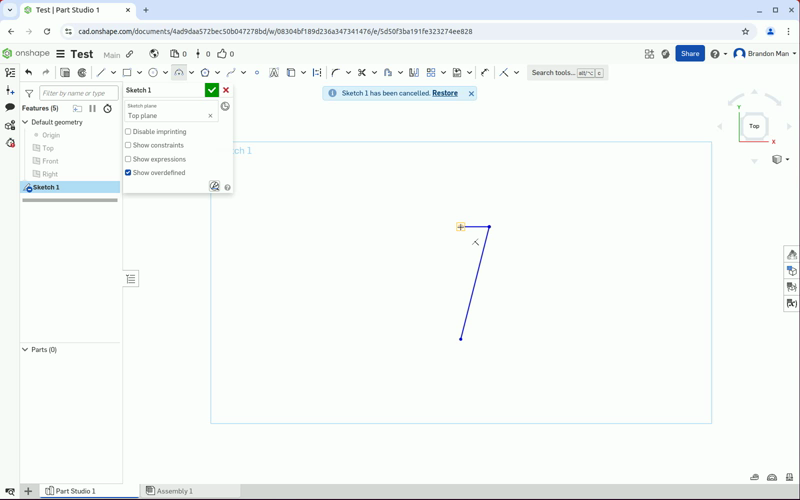
click(460, 226)
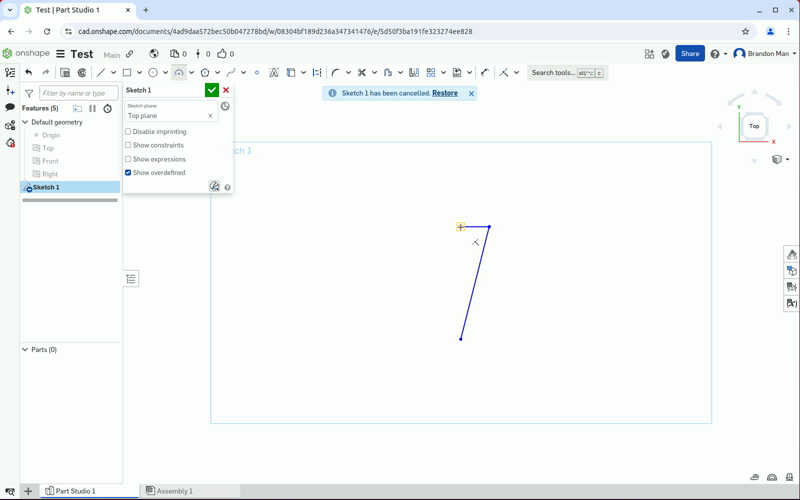
mouse_move(460, 339)
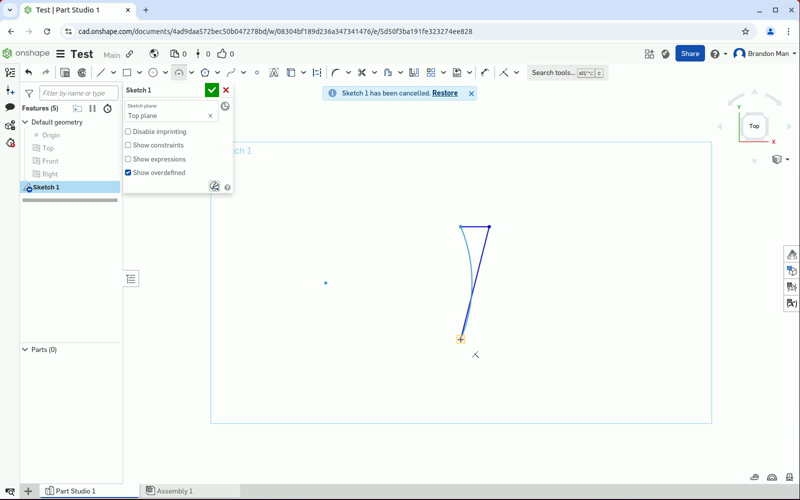
click(460, 339)
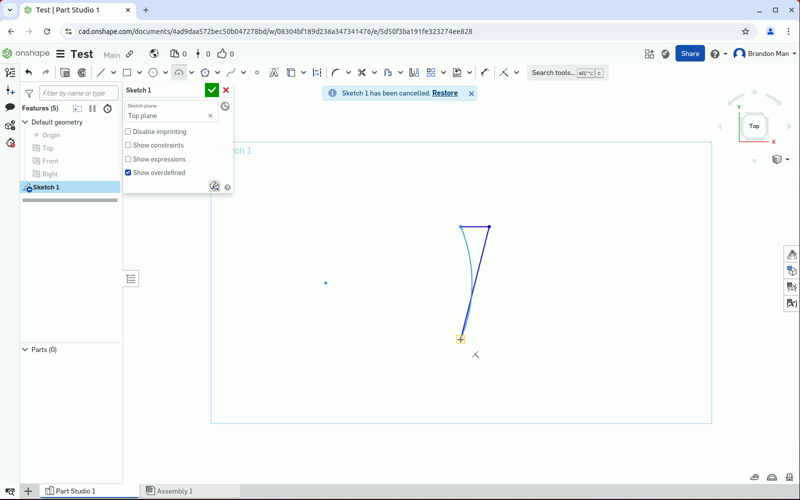
key_down(shift)
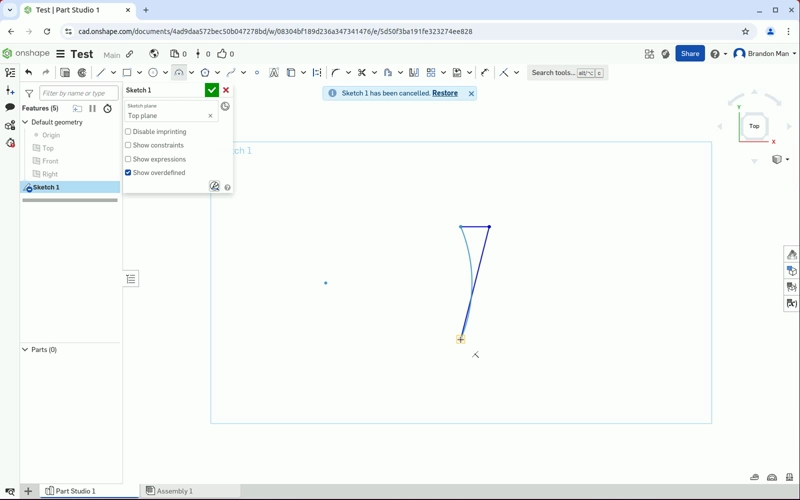
mouse_move(404, 282)
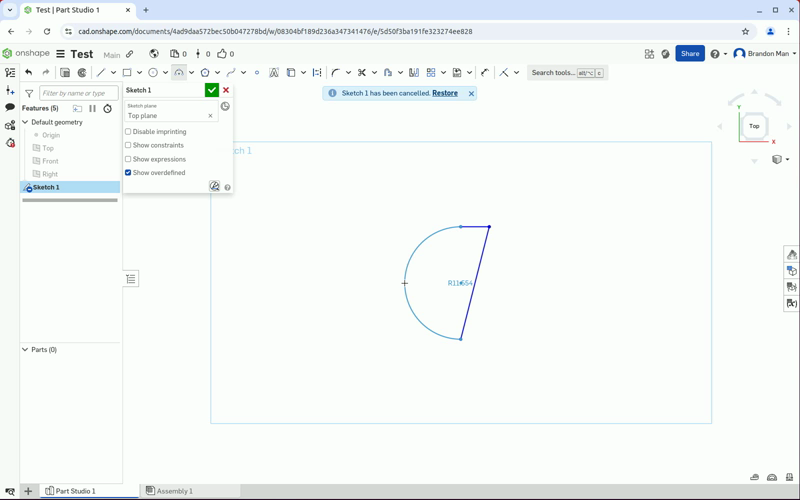
click(404, 282)
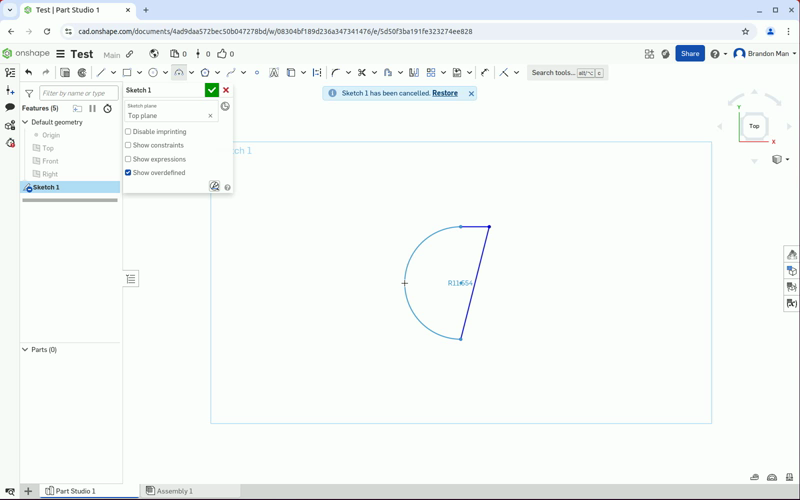
key_up(shift)
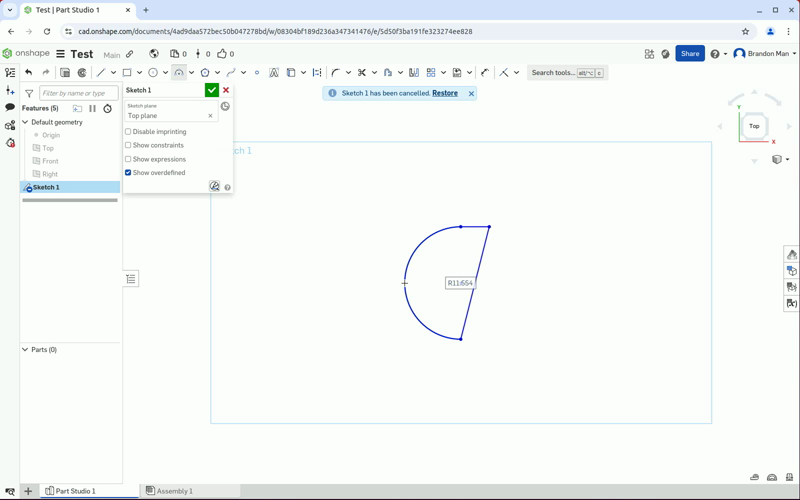
key(esc)
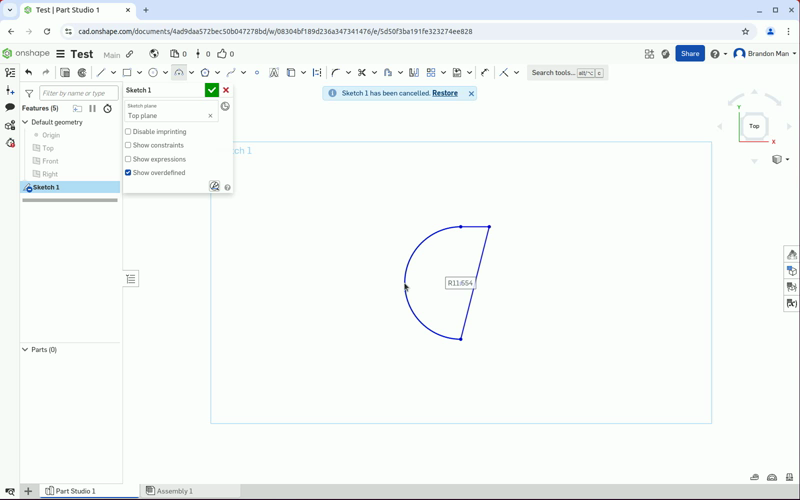
mouse_move(464, 287)
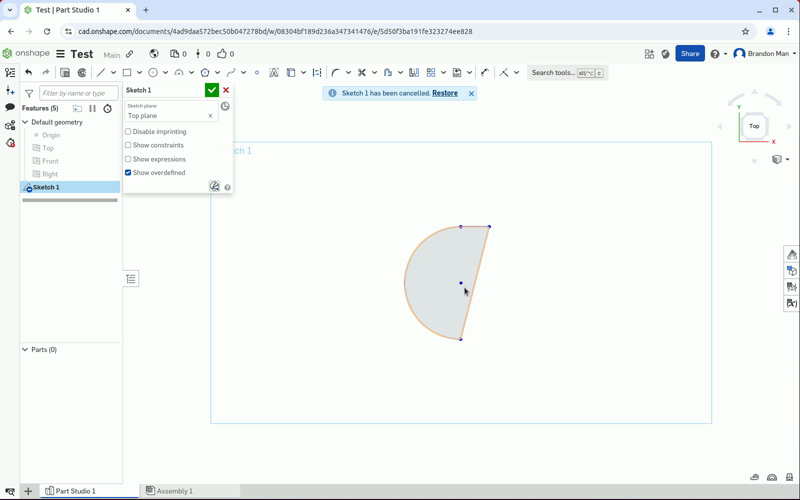
click(464, 287)
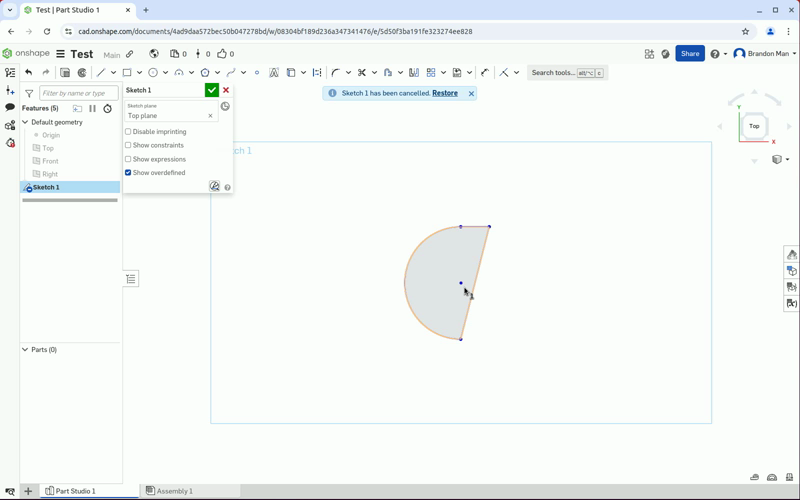
mouse_move(73, 352)
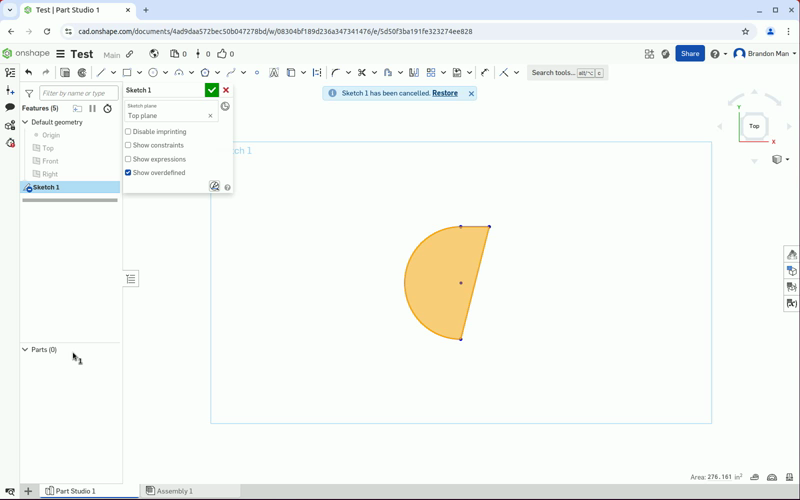
key(shift+y)
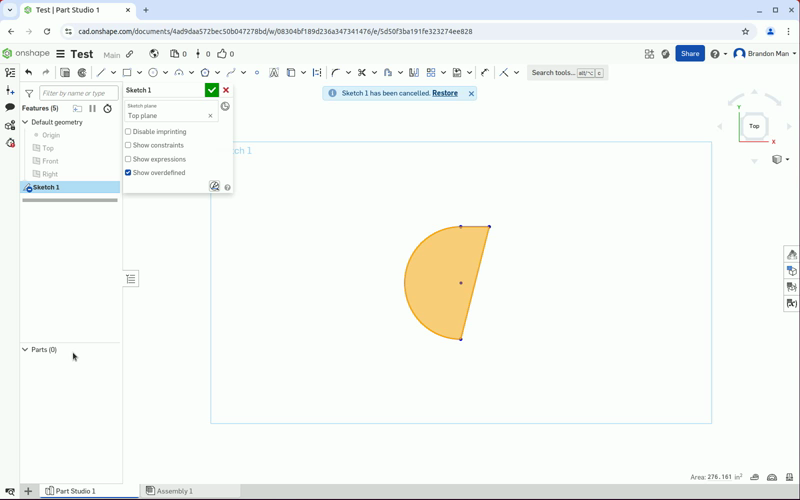
key(shift+e)
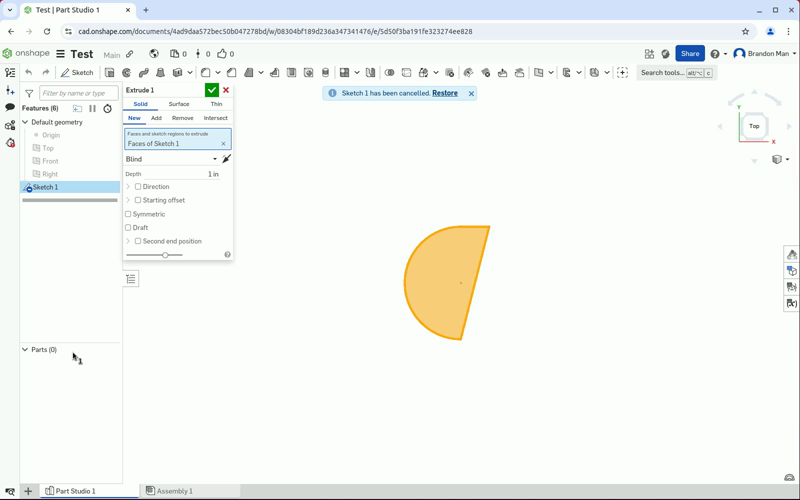
mouse_move(143, 106)
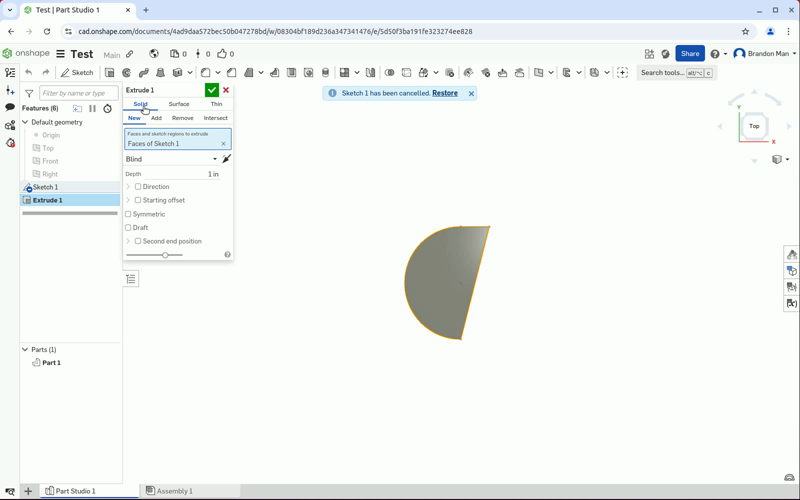
click(143, 106)
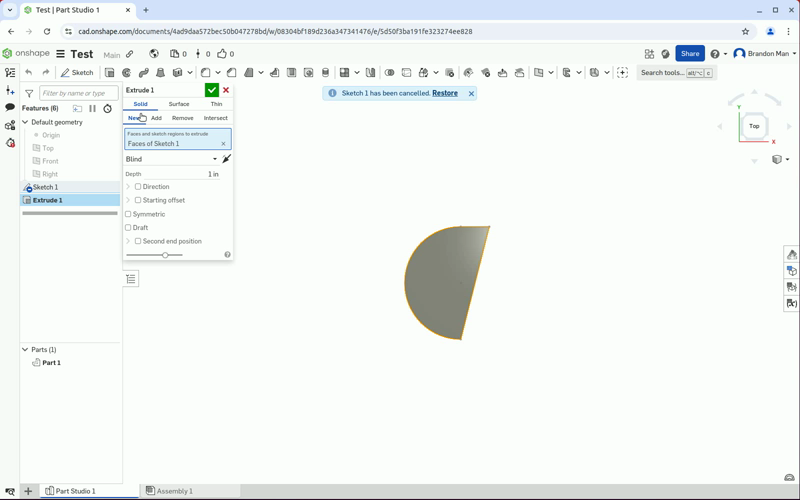
mouse_move(137, 120)
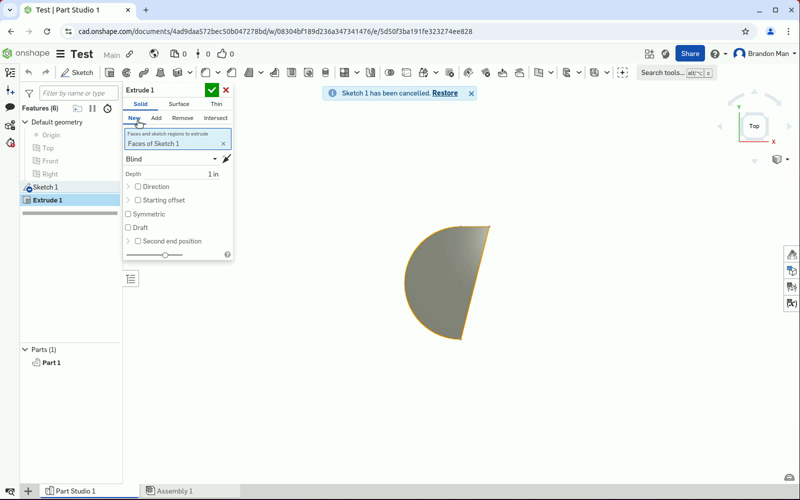
click(137, 120)
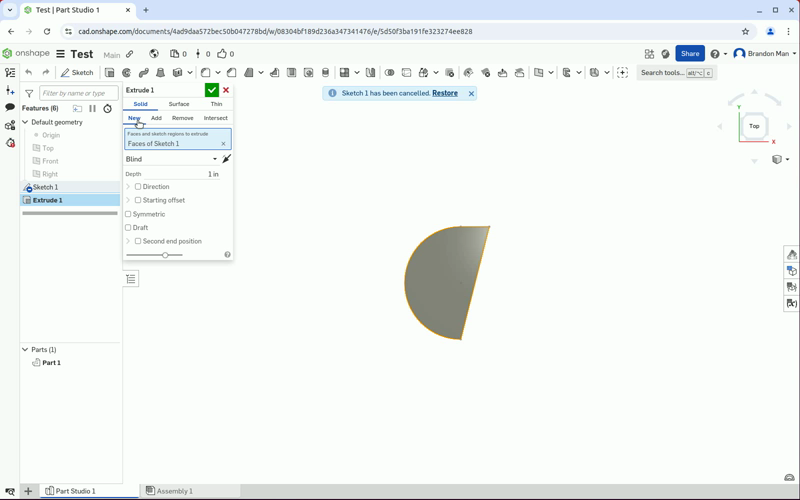
key(tab, 4)
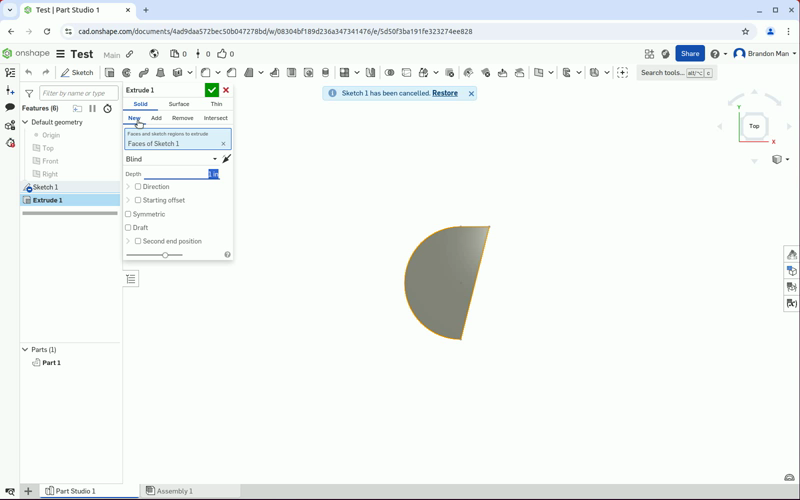
text(23.108)
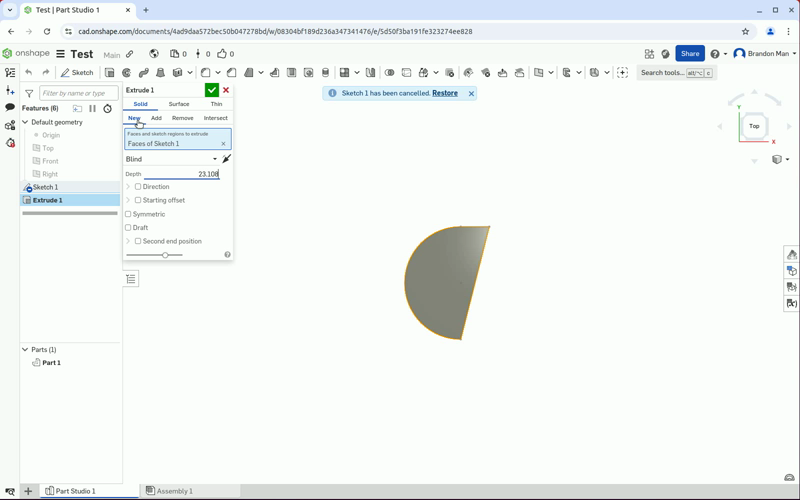
key(enter)
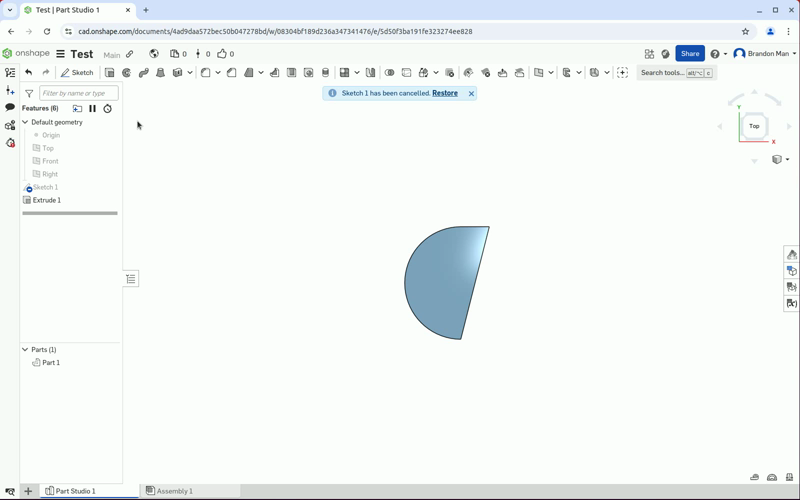
key(shift+h)
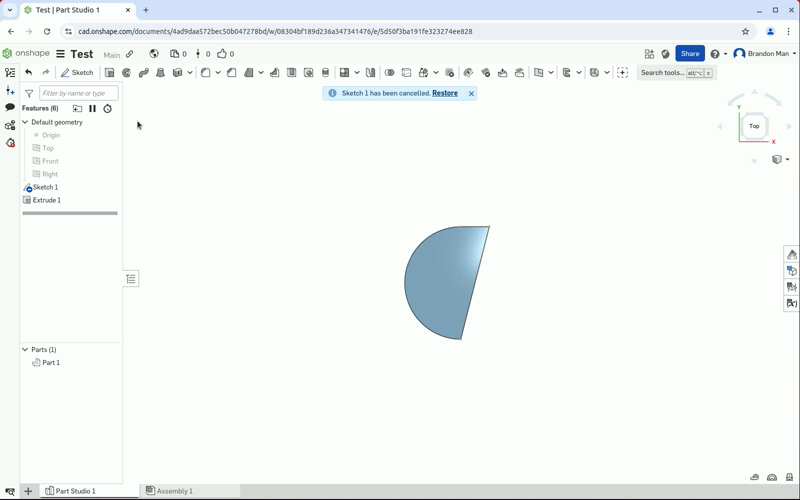
key(shift+h)
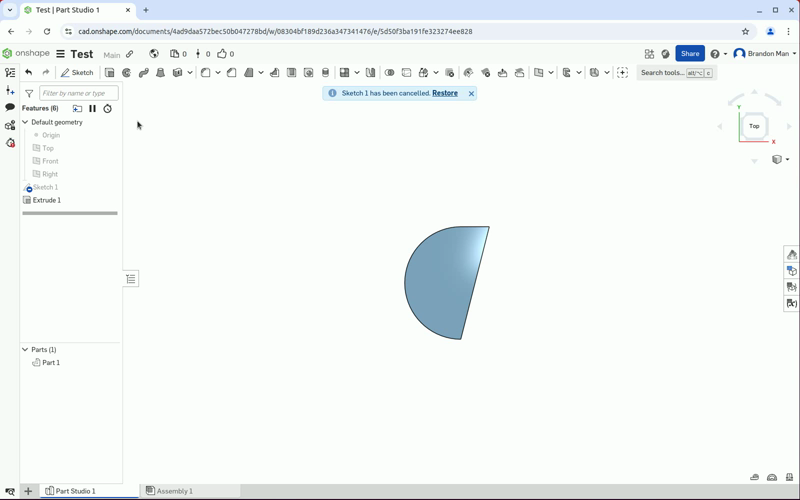
mouse_move(73, 189)
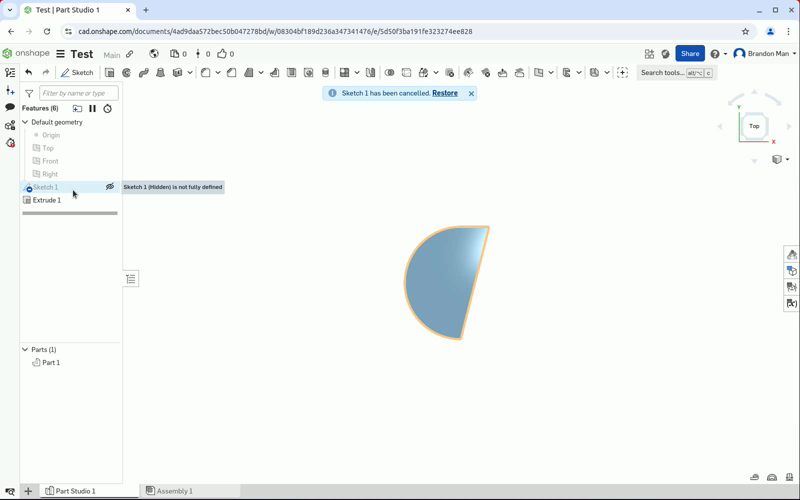
click(73, 189)
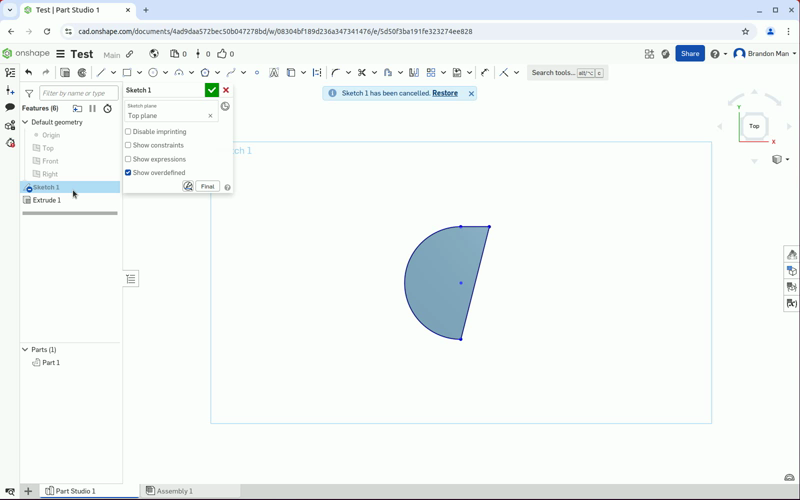
mouse_move(229, 92)
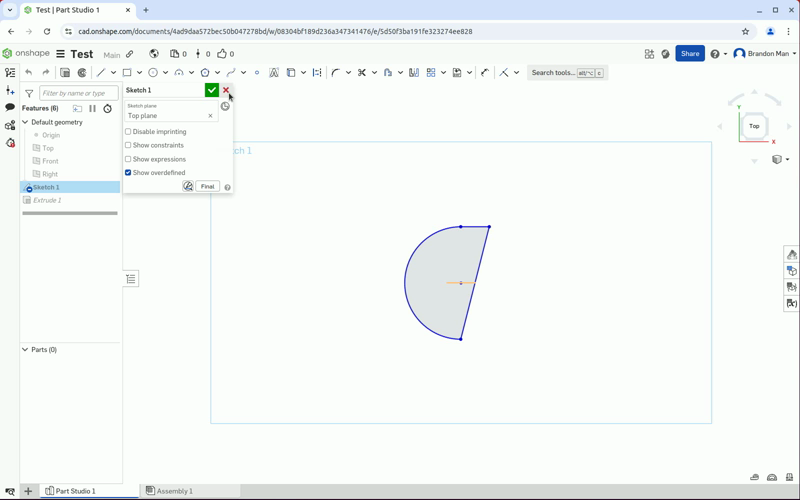
click(229, 92)
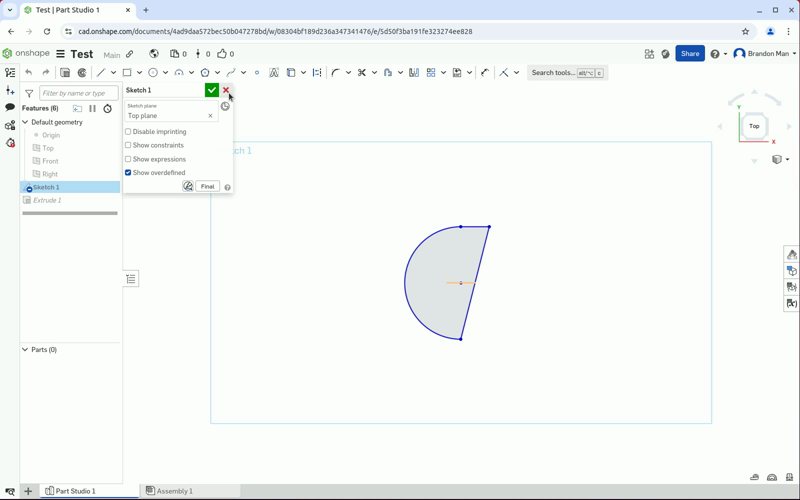
key(shift+s)
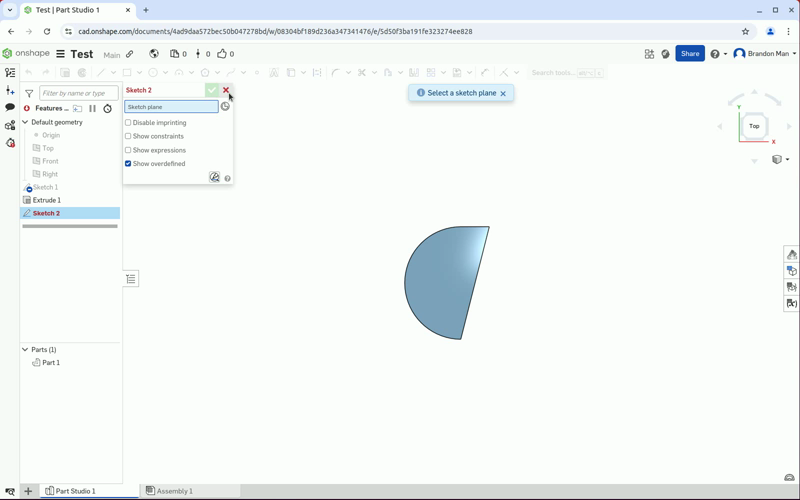
mouse_move(73, 150)
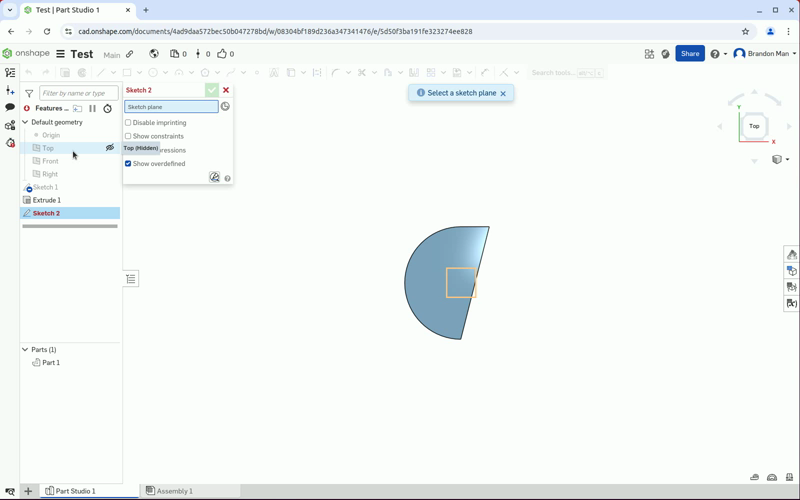
click(73, 150)
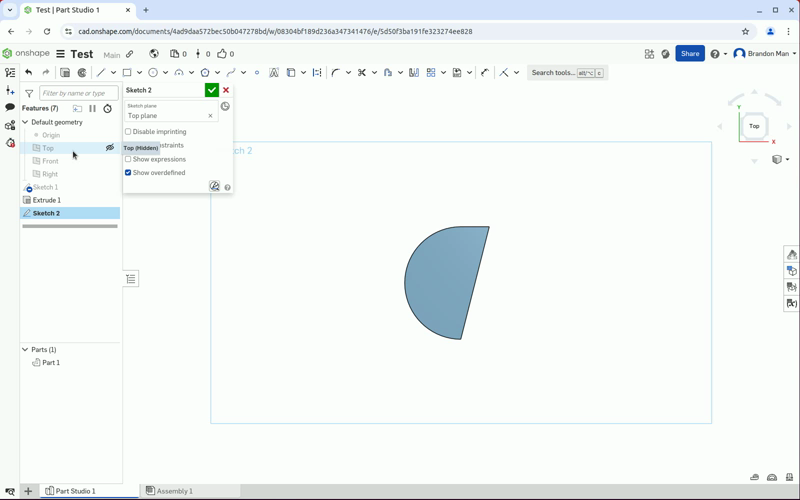
mouse_move(73, 352)
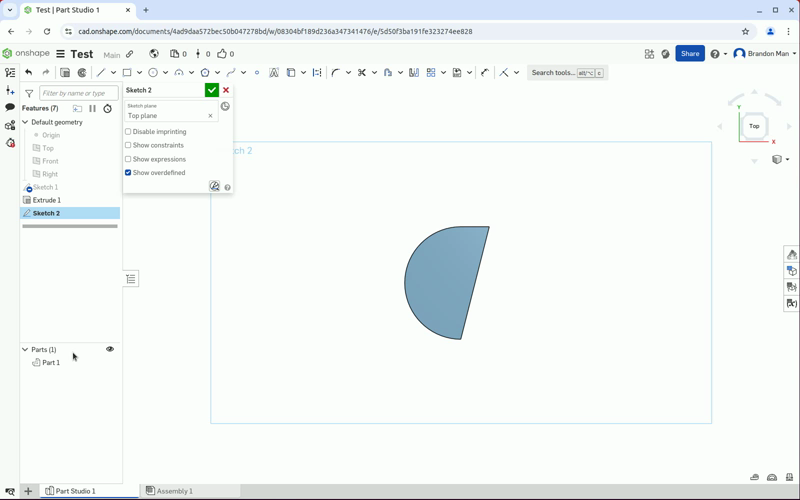
key(y)
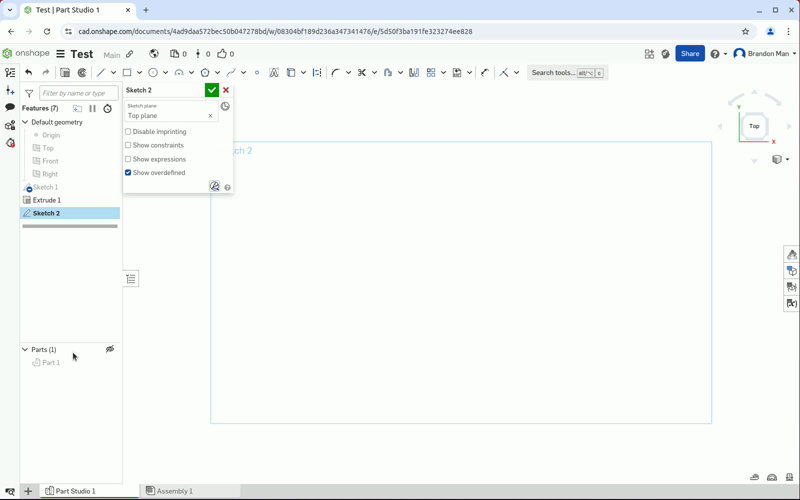
key(l)
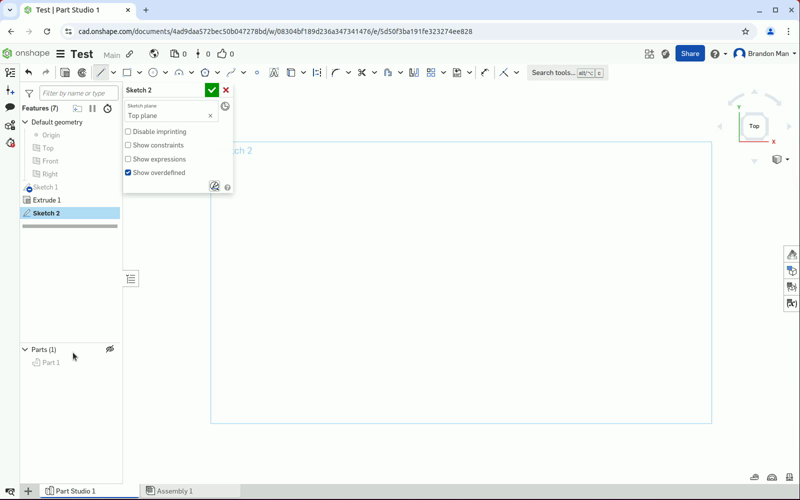
key_down(shift)
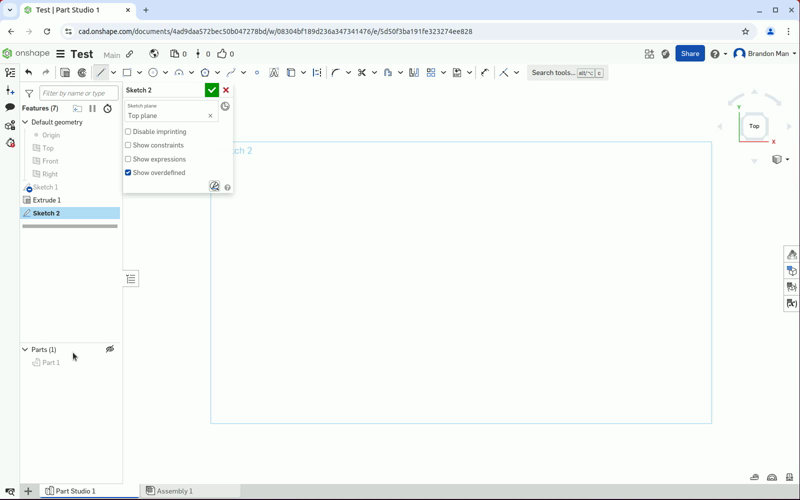
mouse_move(460, 339)
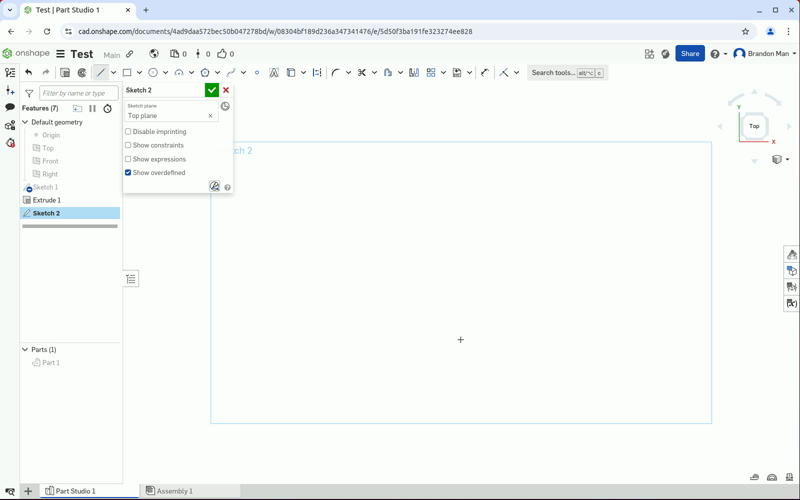
click(460, 339)
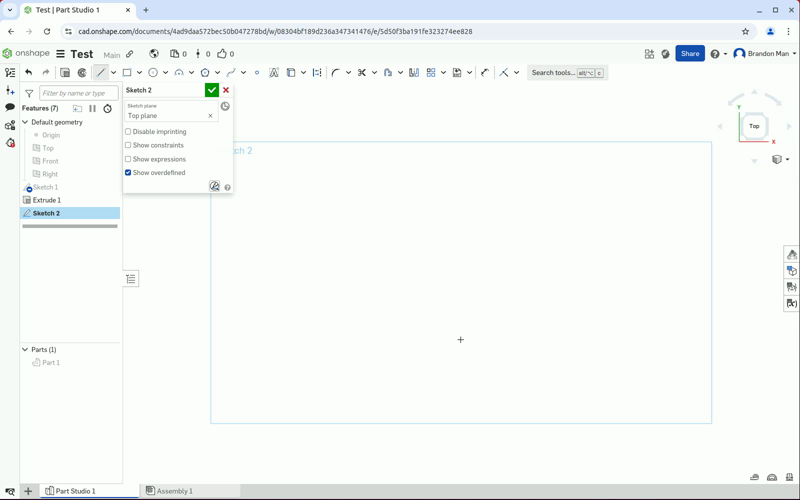
key_up(shift)
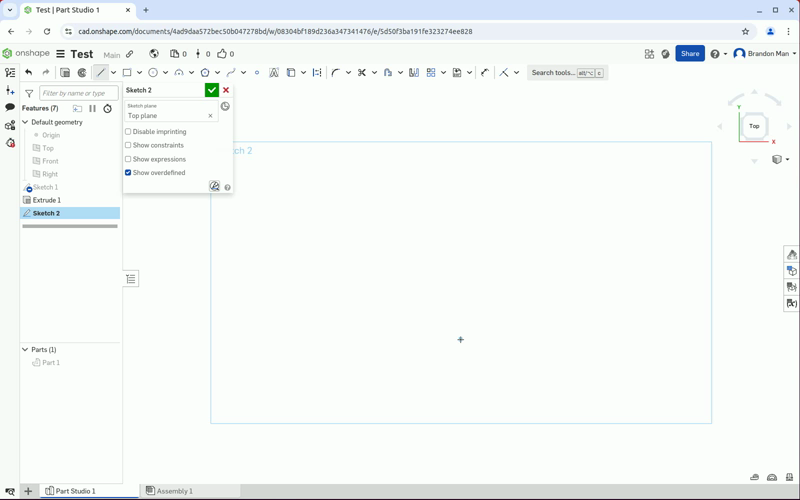
key_down(shift)
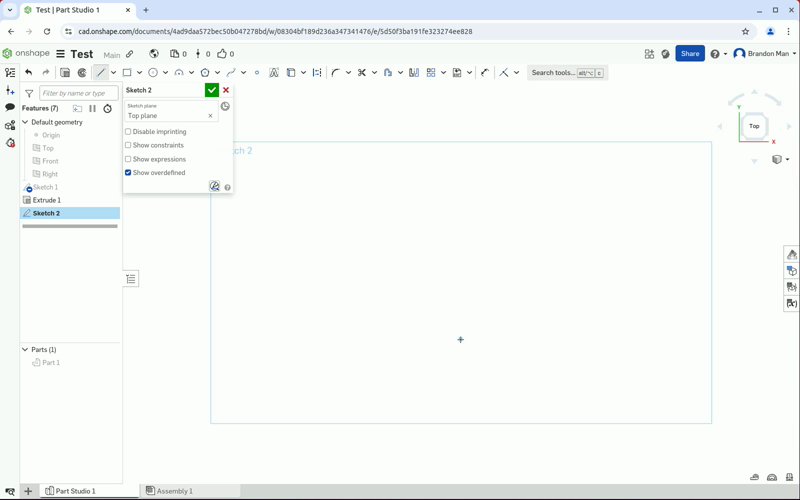
mouse_move(490, 339)
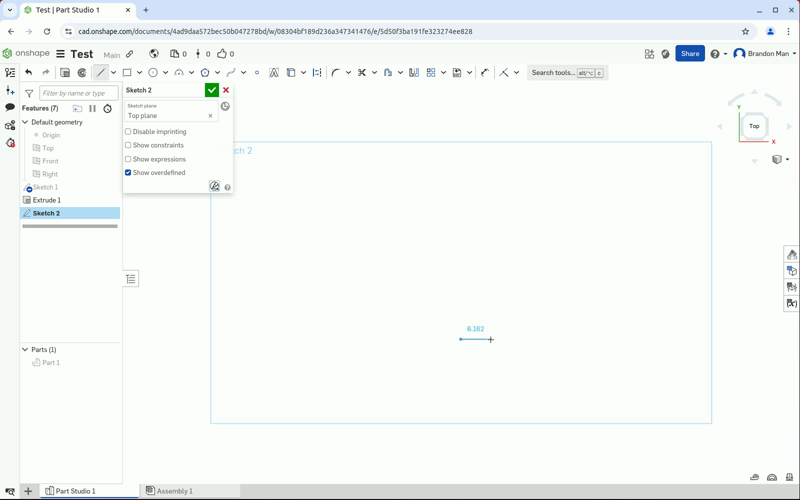
mouse_move(489, 339)
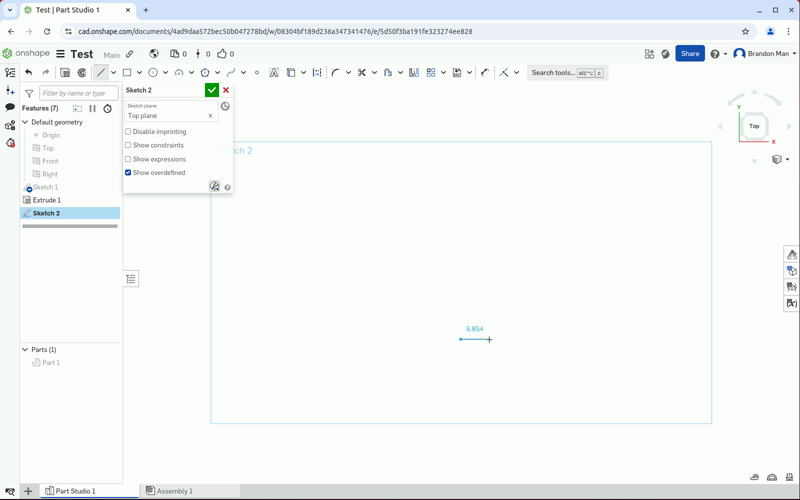
click(489, 339)
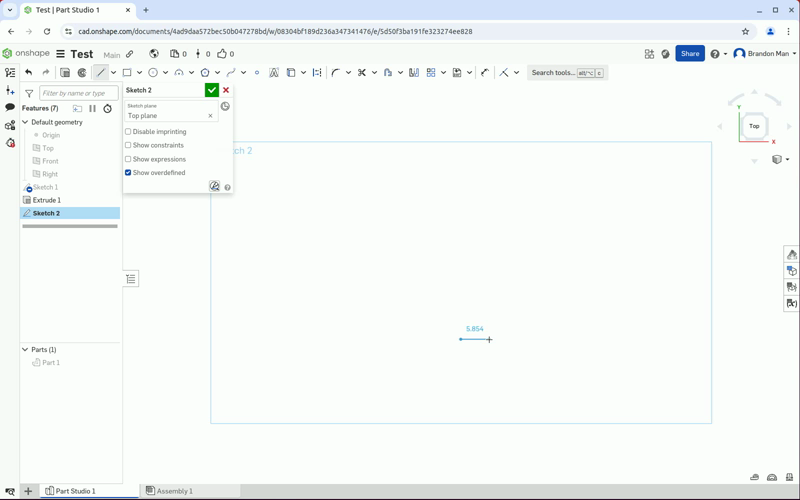
key_up(shift)
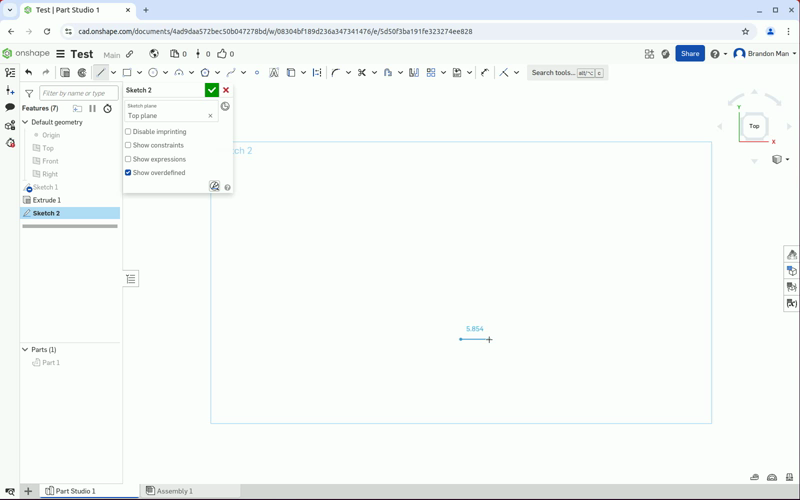
key_down(shift)
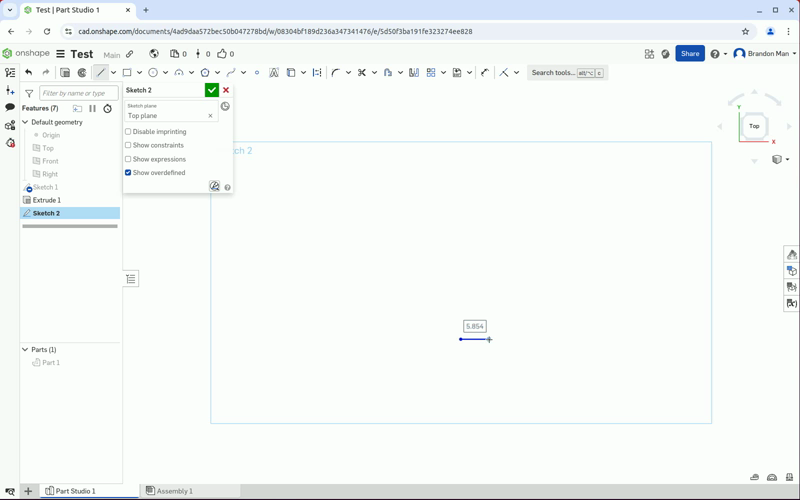
mouse_move(517, 226)
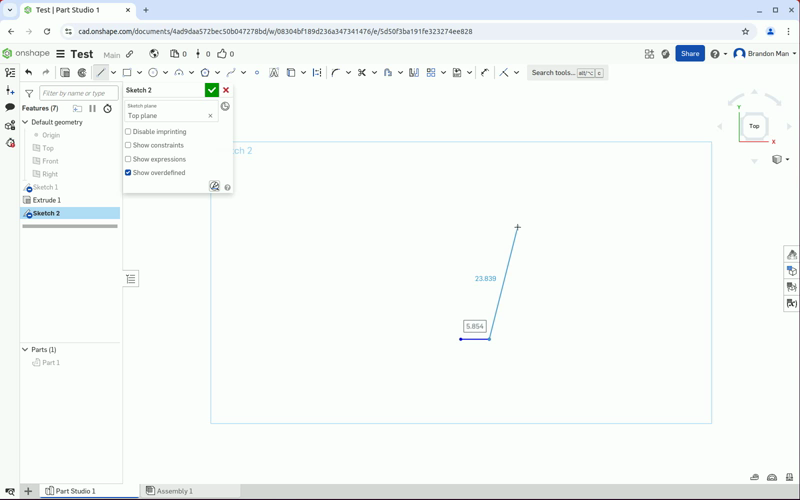
click(517, 226)
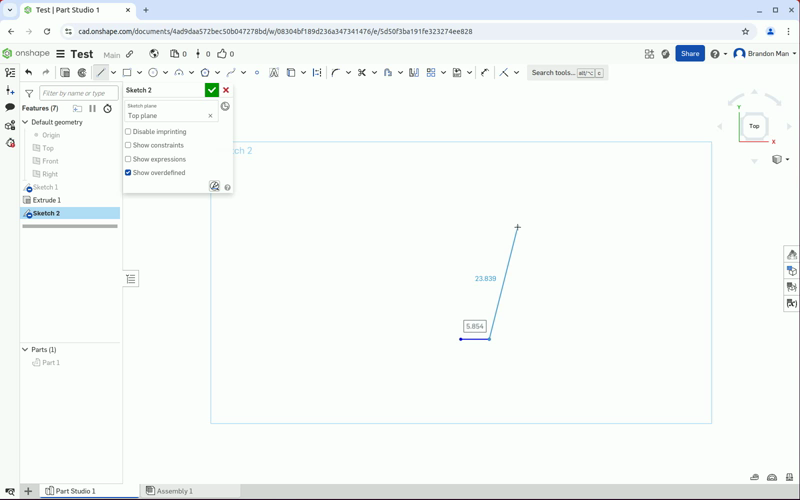
key_up(shift)
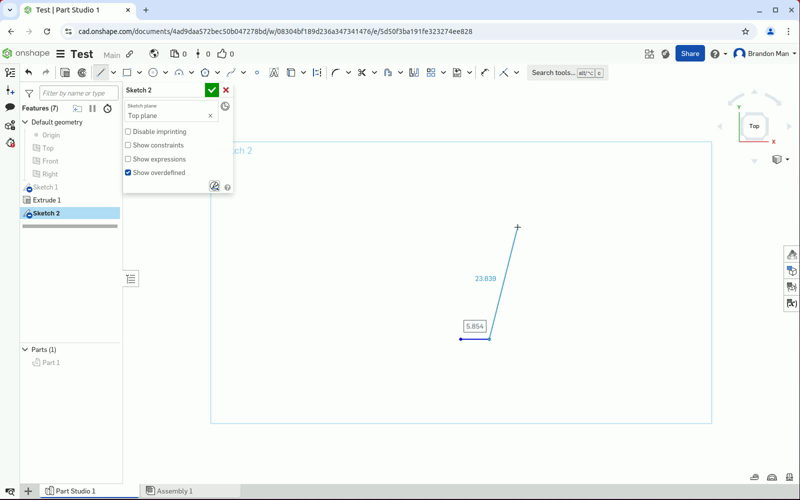
key_down(shift)
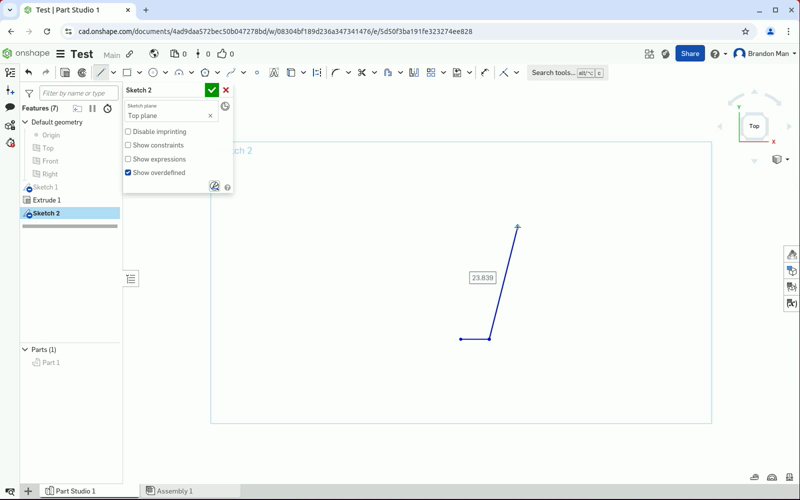
mouse_move(547, 226)
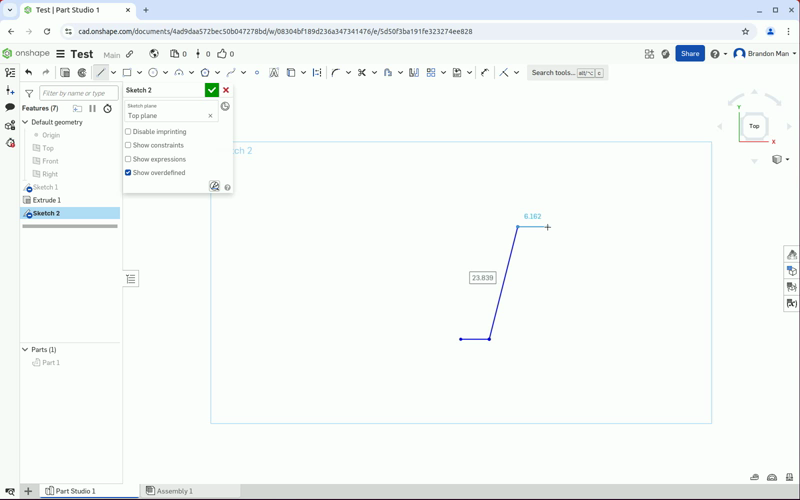
mouse_move(489, 226)
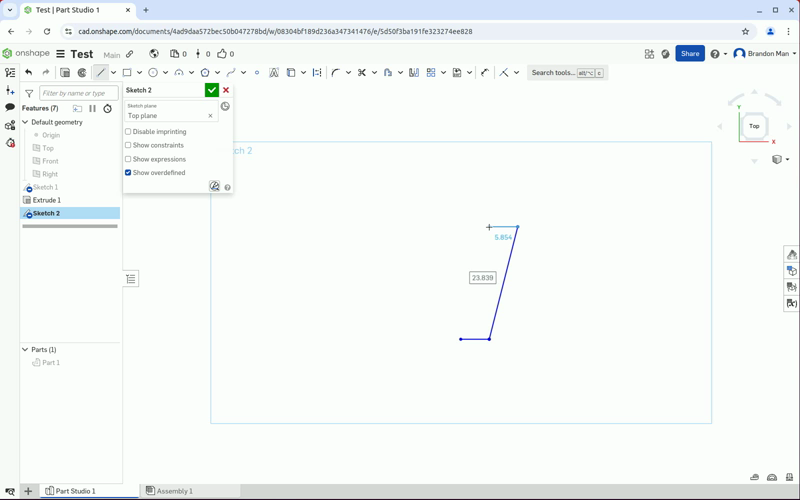
click(489, 226)
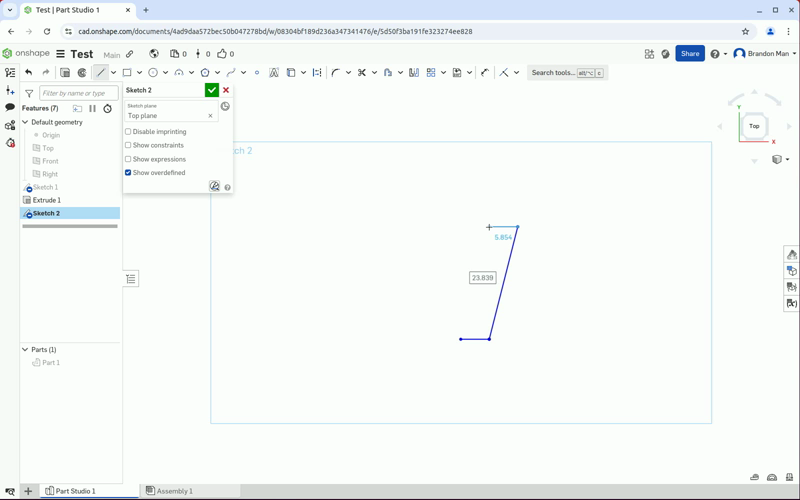
key_up(shift)
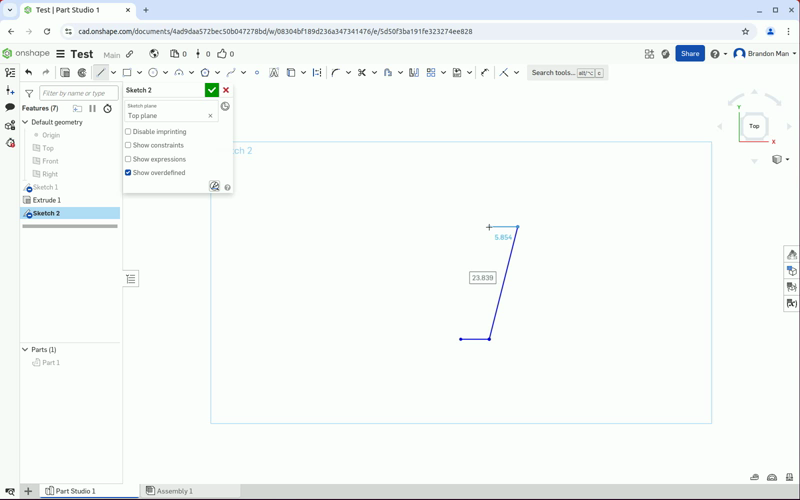
key_down(shift)
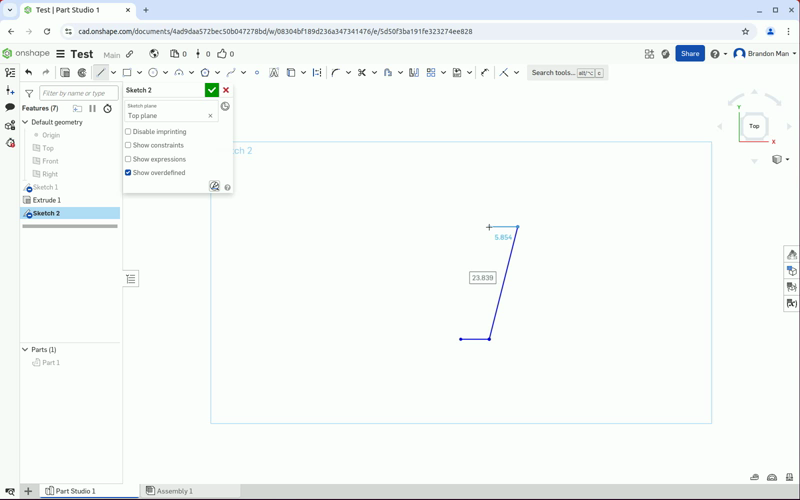
mouse_move(460, 339)
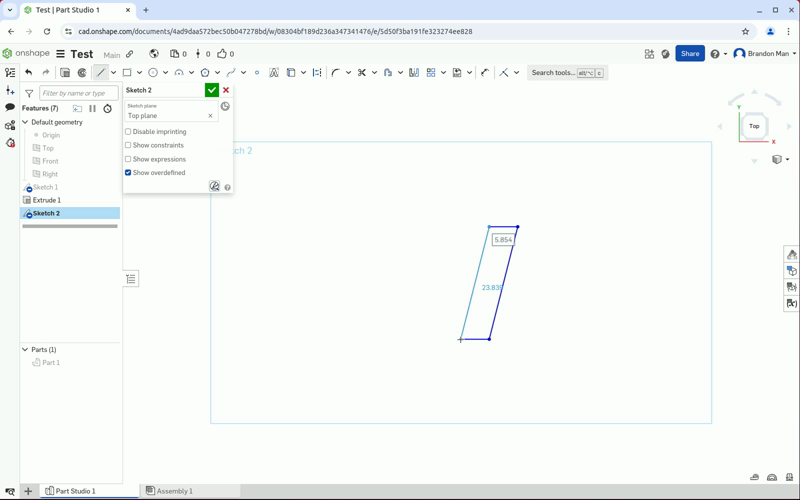
key_up(shift)
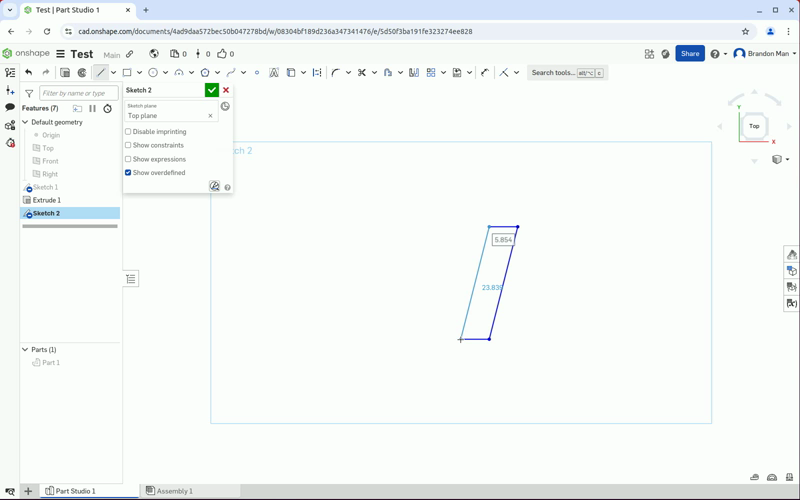
click(460, 339)
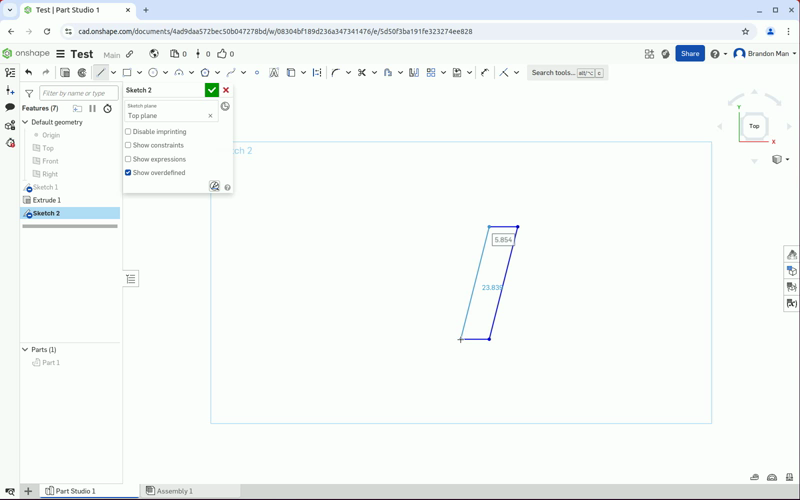
key(esc)
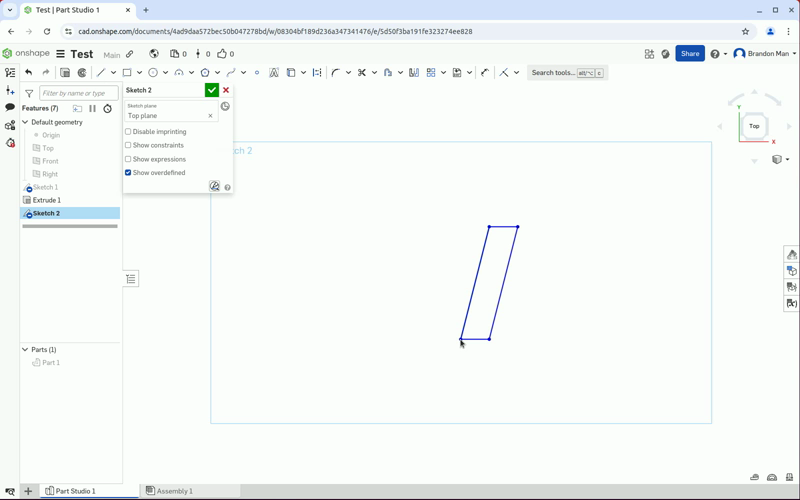
mouse_move(484, 297)
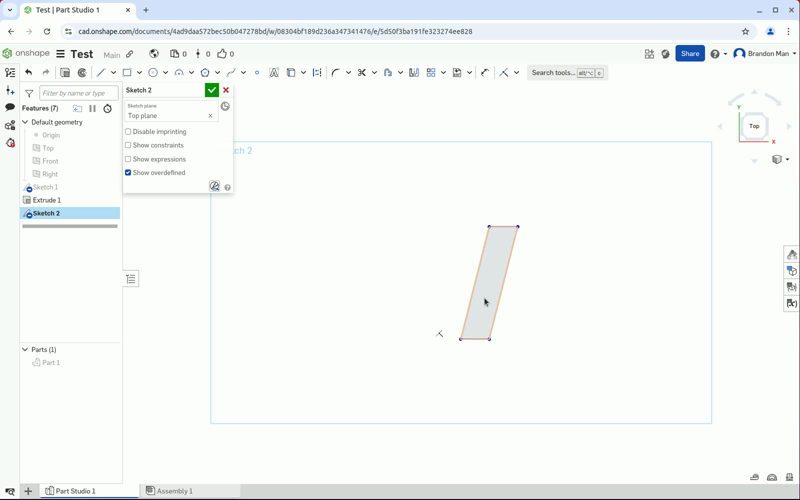
click(484, 297)
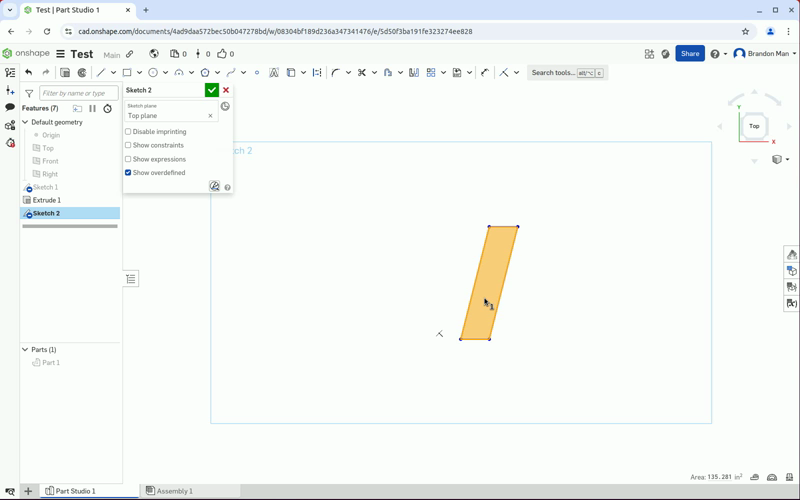
mouse_move(73, 352)
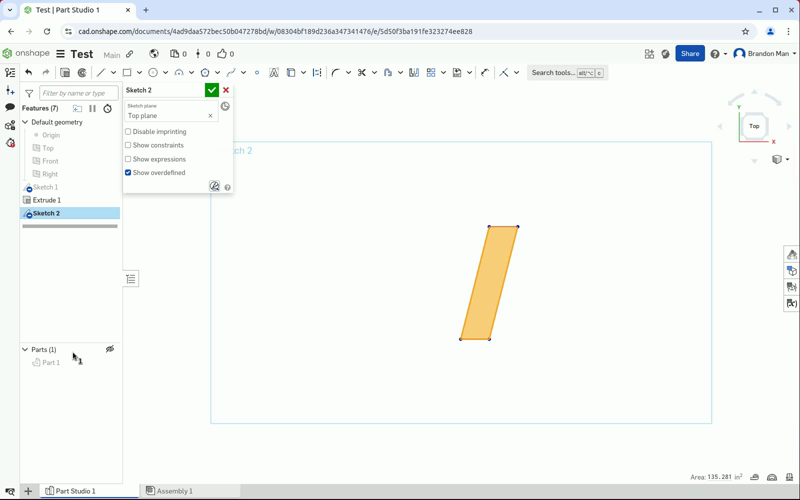
key(shift+y)
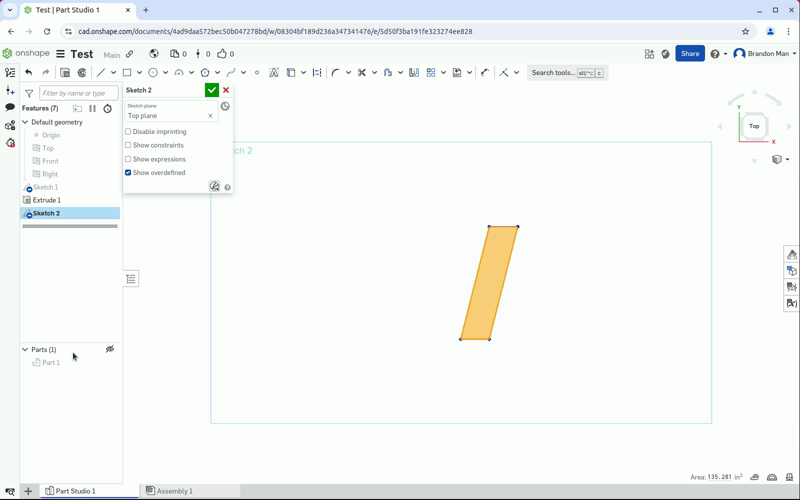
key(shift+e)
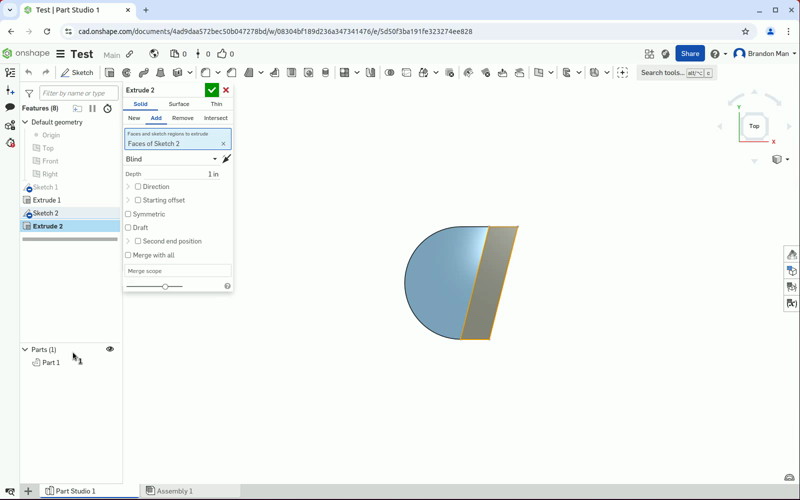
mouse_move(143, 106)
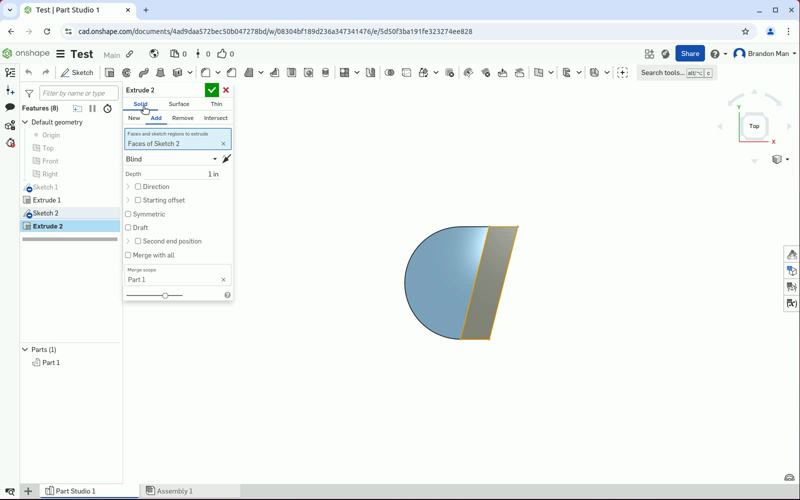
click(143, 106)
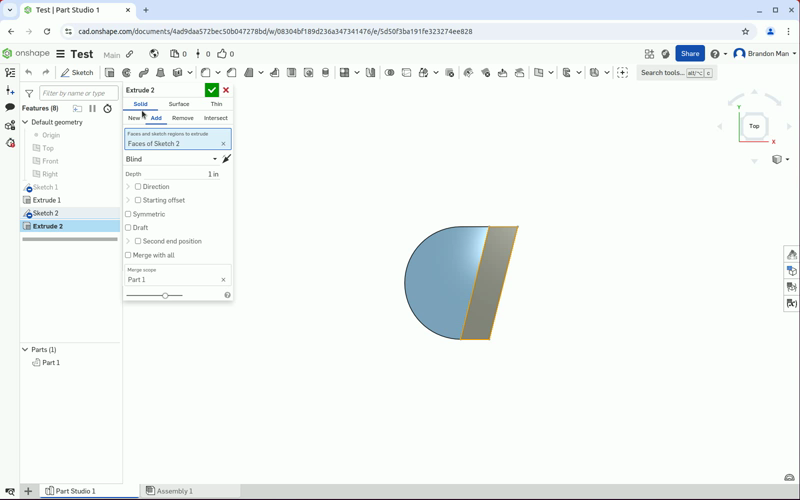
mouse_move(137, 120)
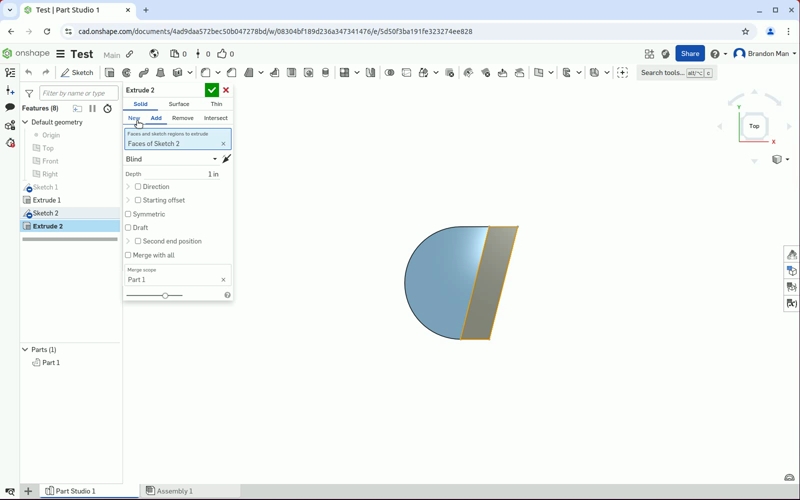
click(137, 120)
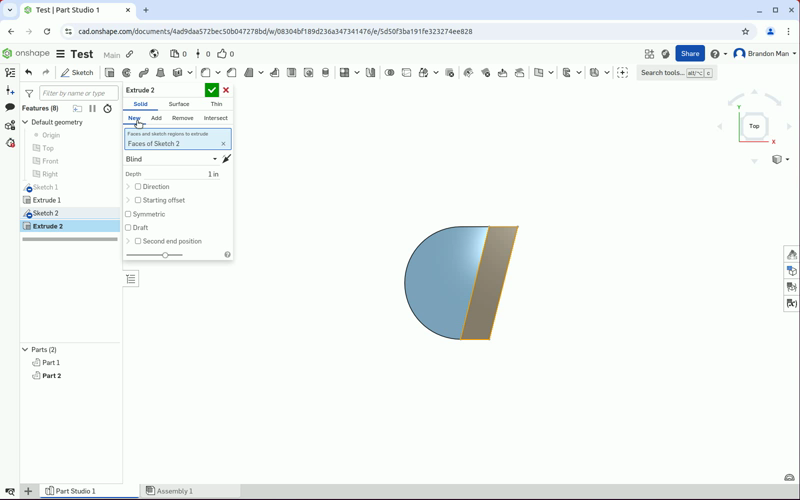
key(tab, 4)
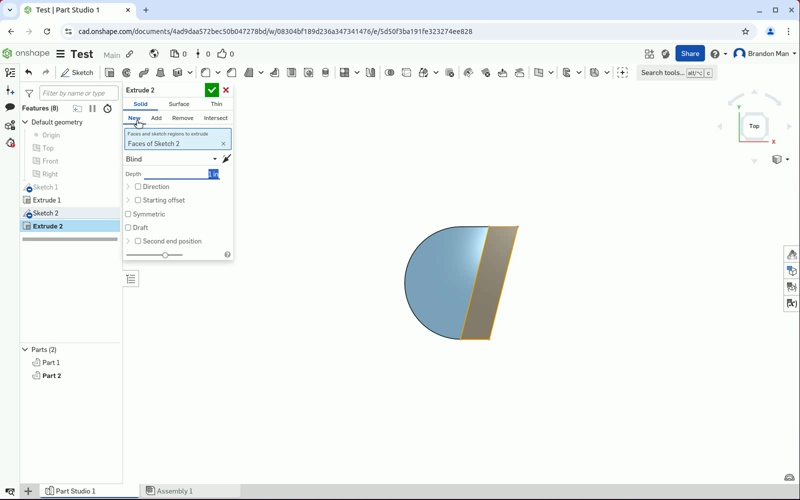
text(17.331)
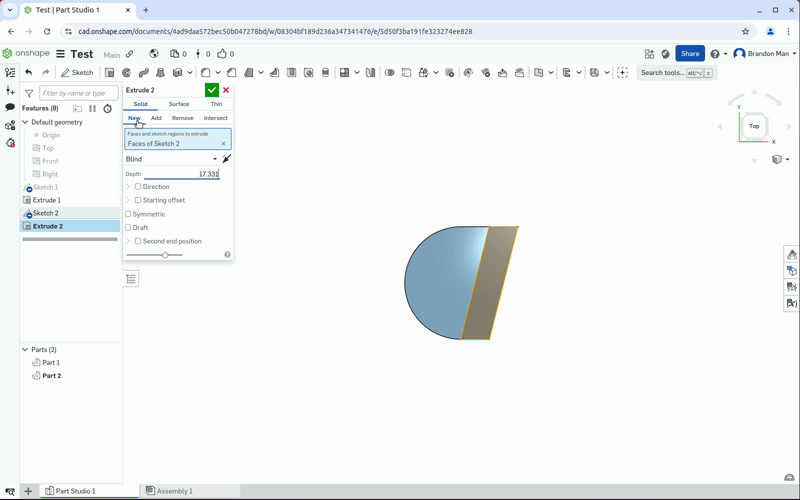
key(enter)
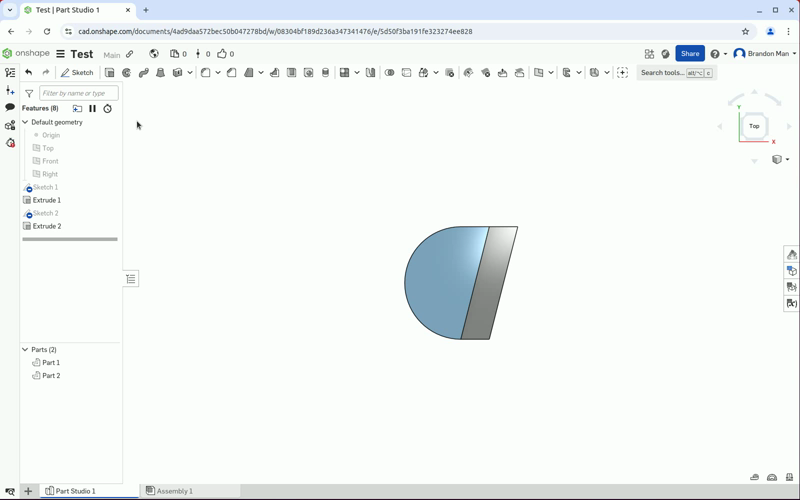
key(shift+h)
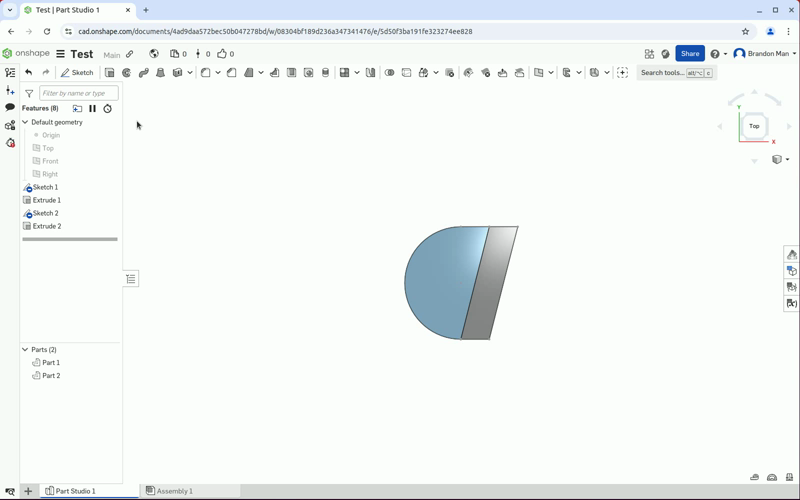
key(shift+h)
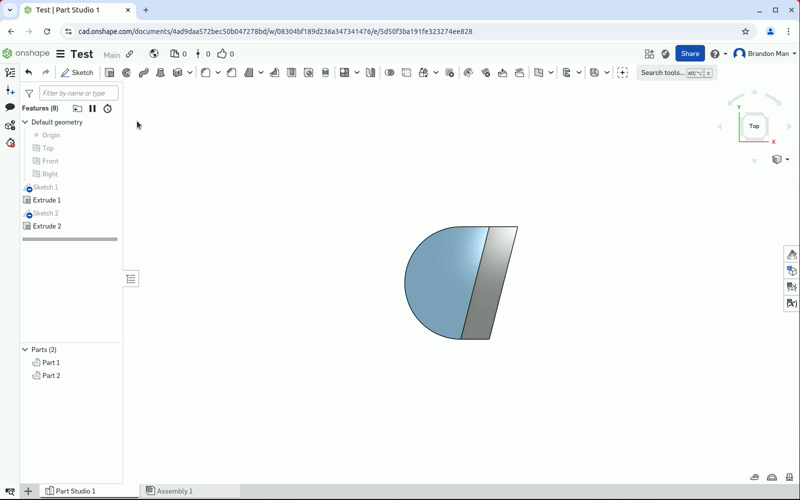
mouse_move(73, 189)
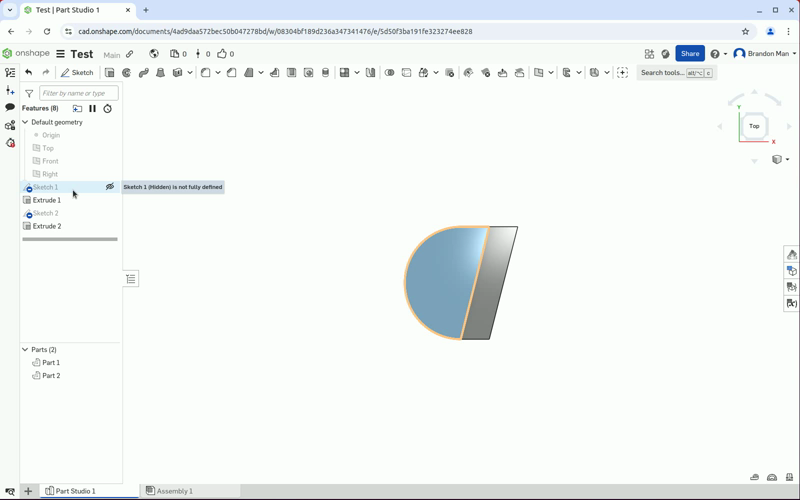
click(73, 189)
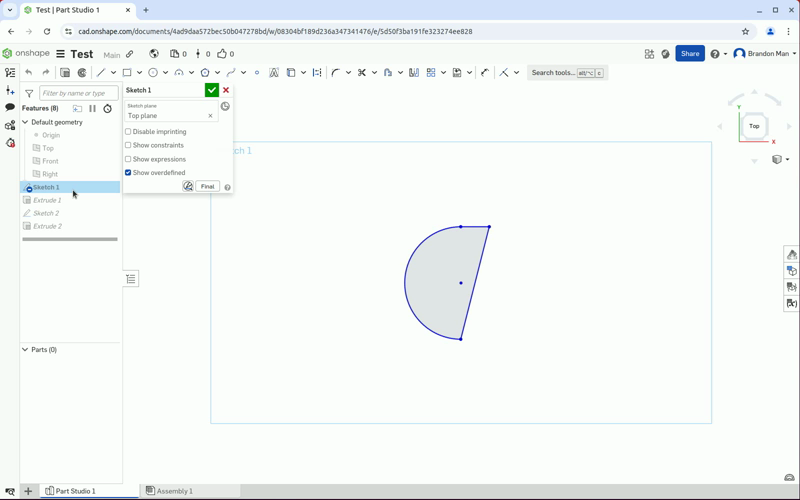
mouse_move(229, 92)
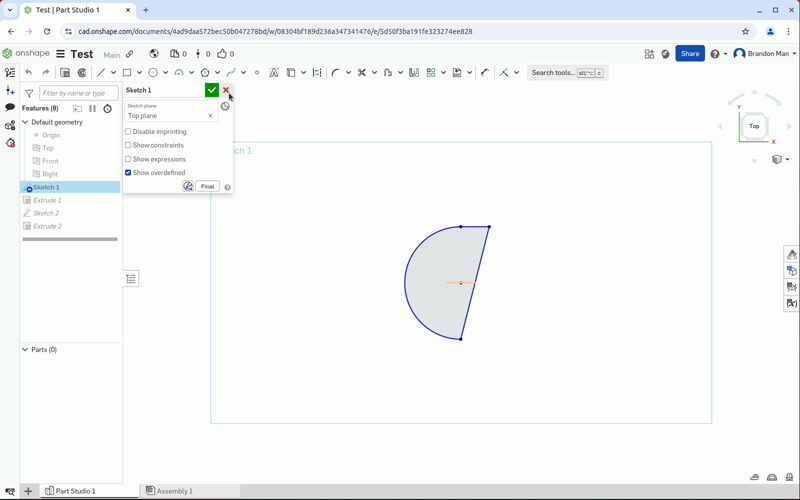
click(229, 92)
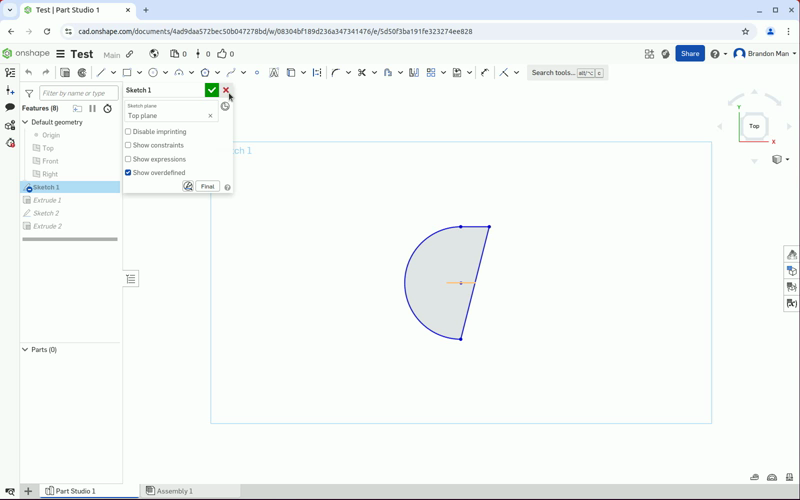
key(shift+s)
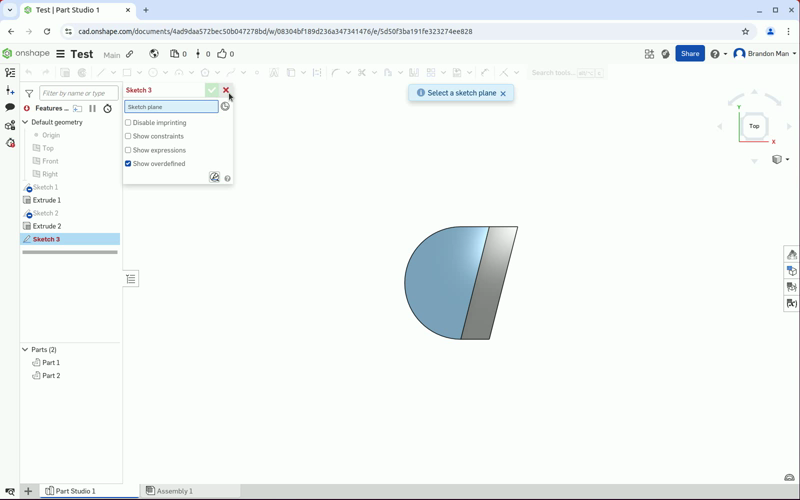
mouse_move(73, 150)
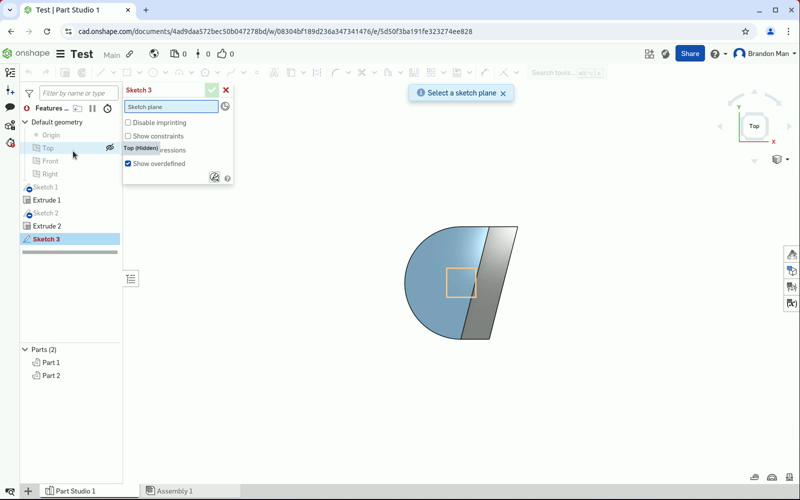
click(73, 150)
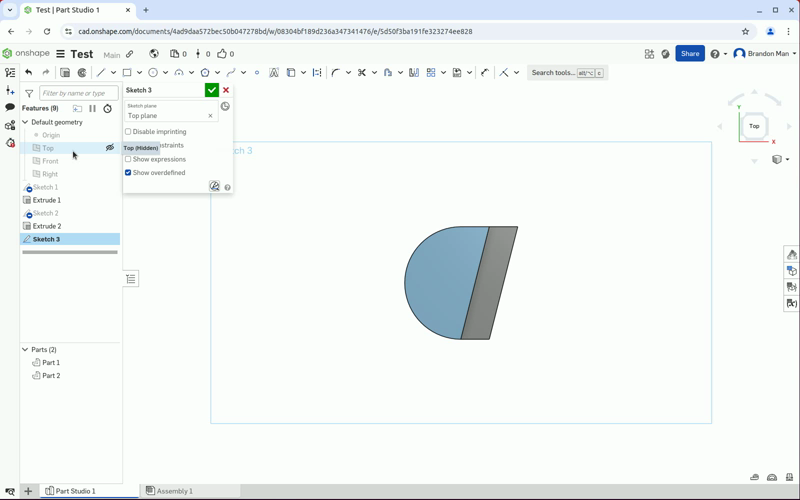
mouse_move(73, 352)
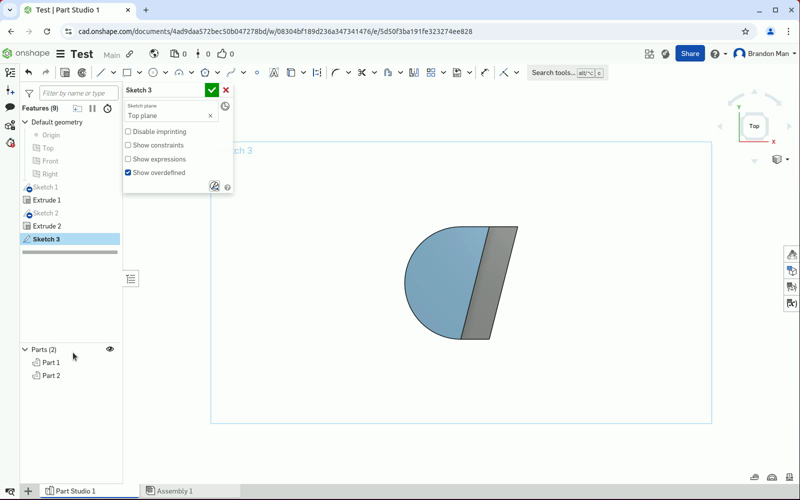
key(y)
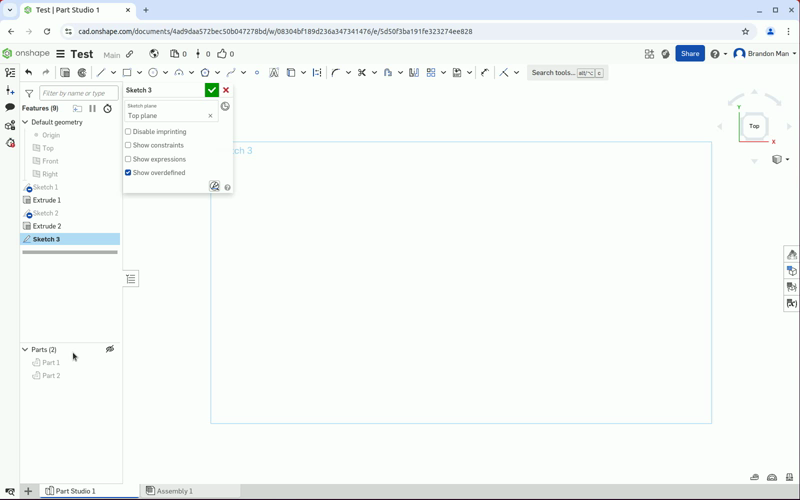
key(l)
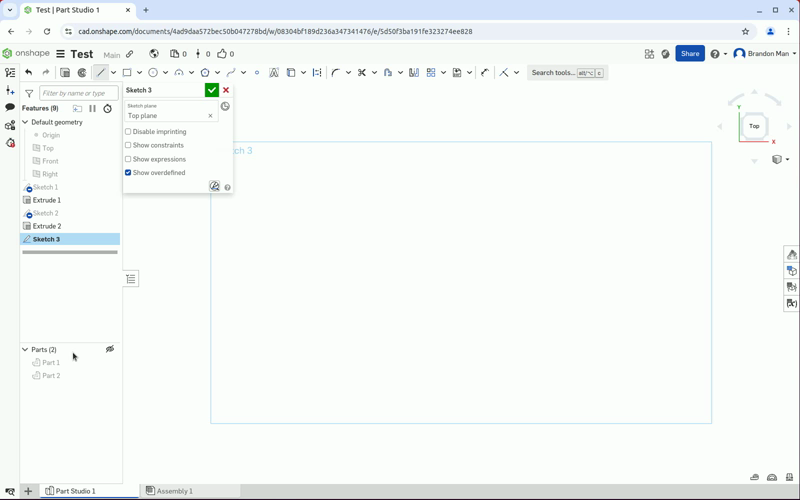
key_down(shift)
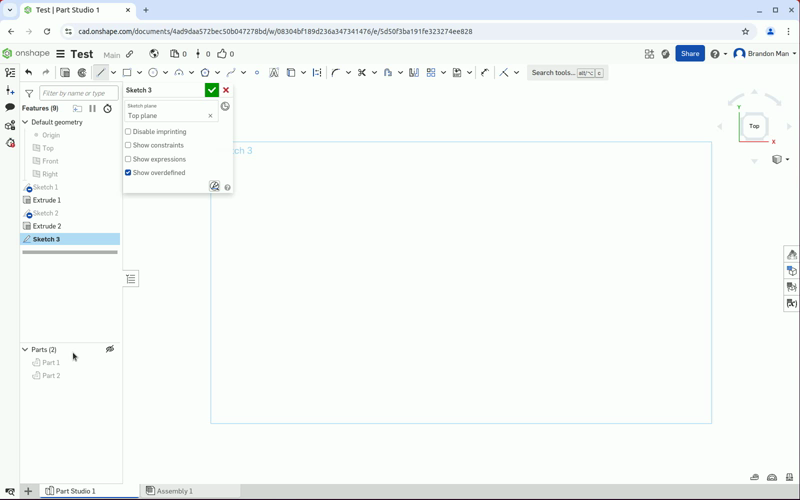
mouse_move(489, 339)
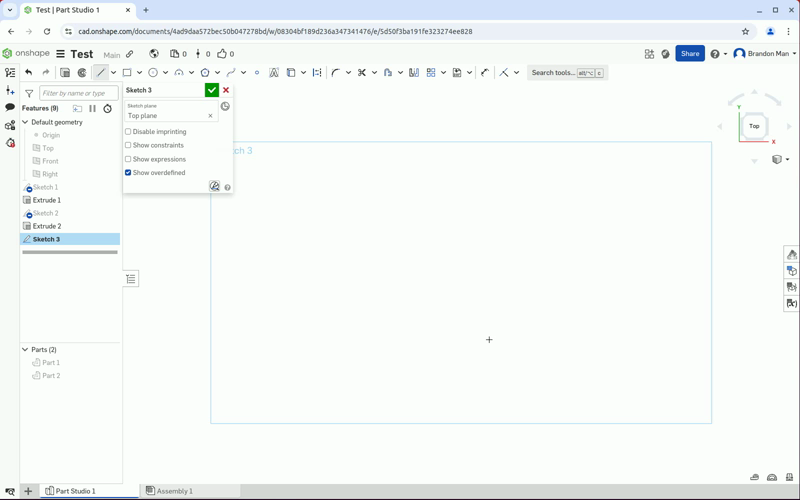
click(489, 339)
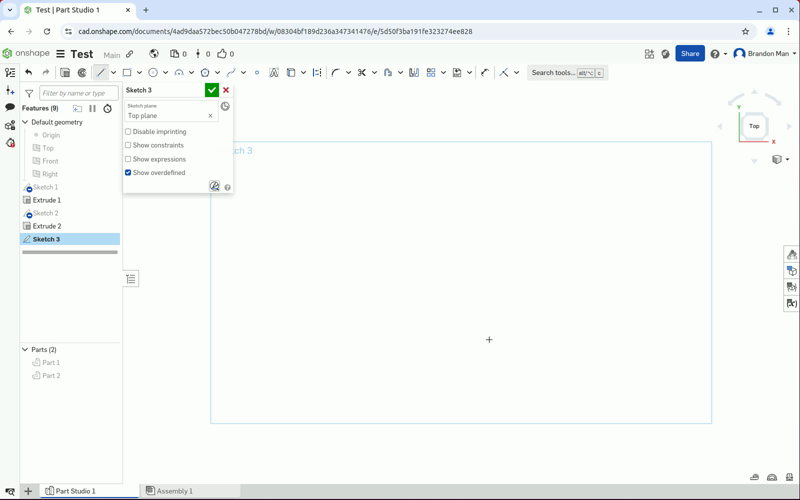
key_up(shift)
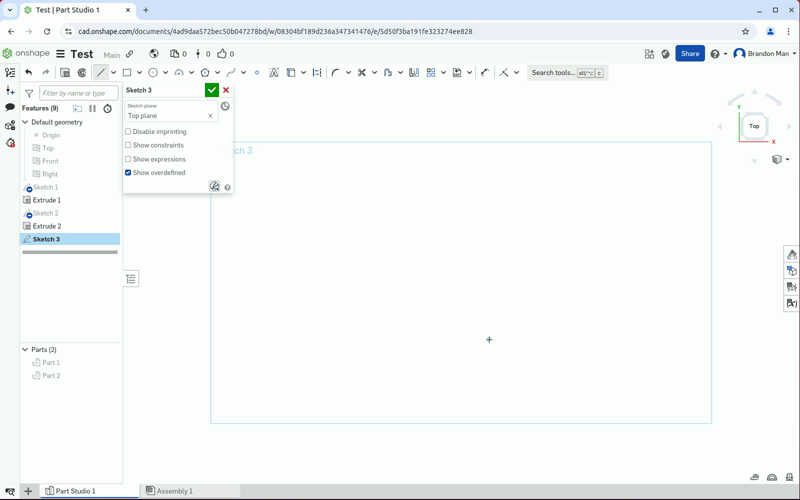
key_down(shift)
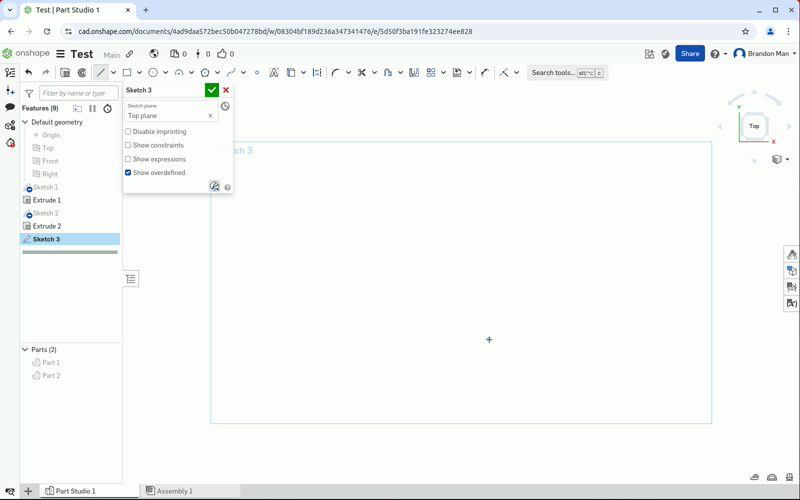
mouse_move(573, 339)
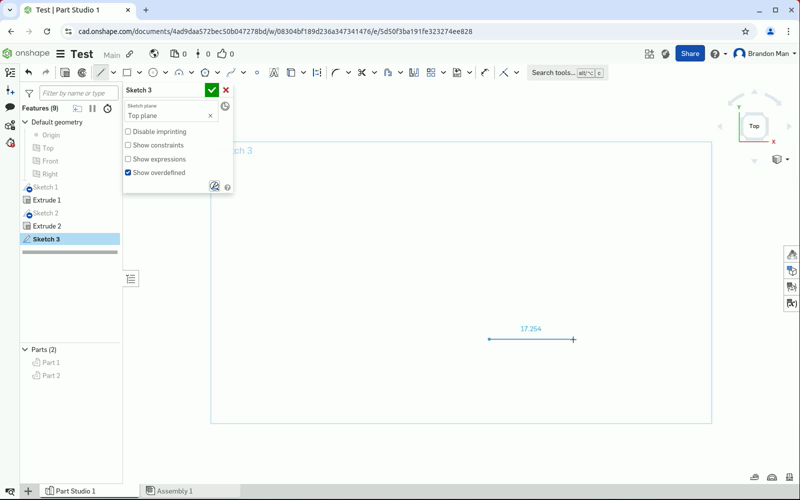
click(573, 339)
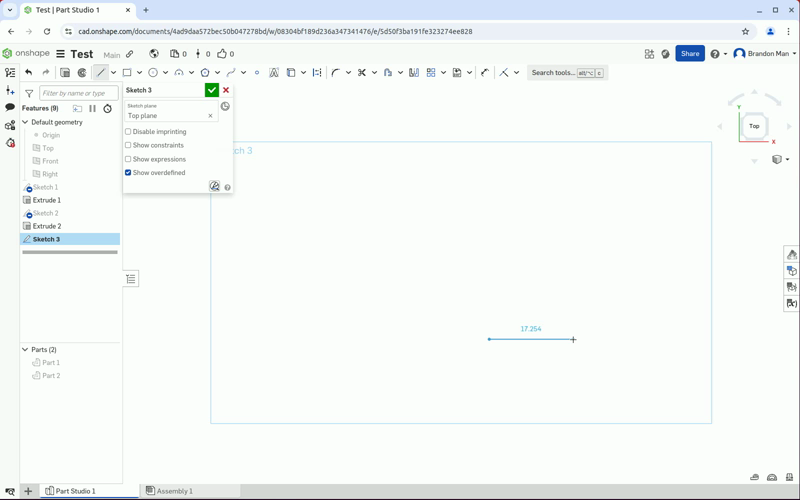
key_up(shift)
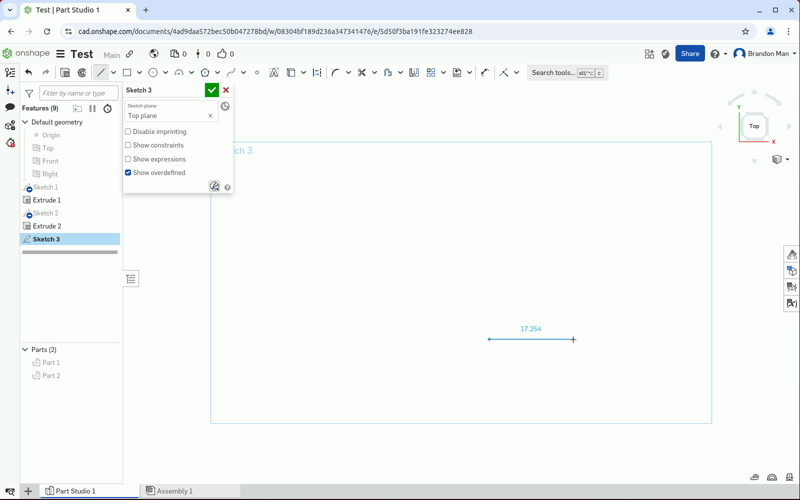
key_down(shift)
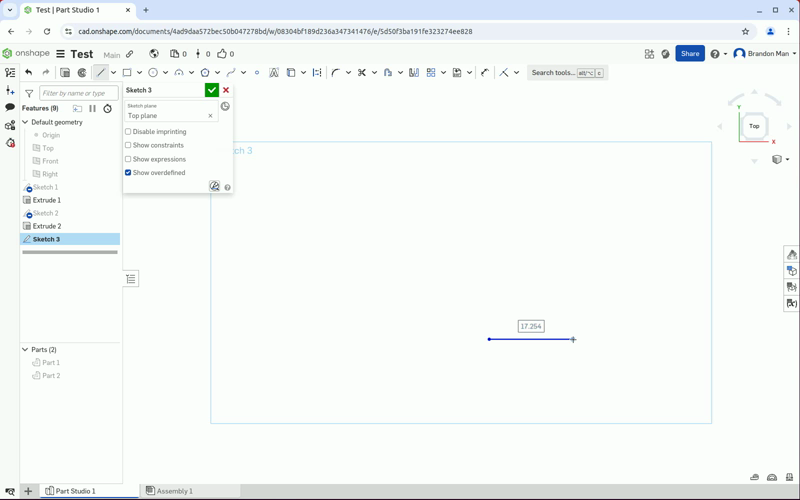
mouse_move(545, 226)
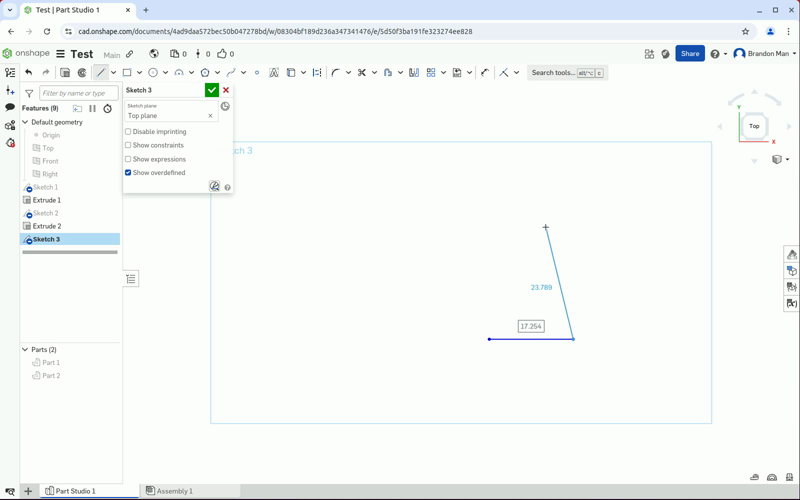
click(545, 226)
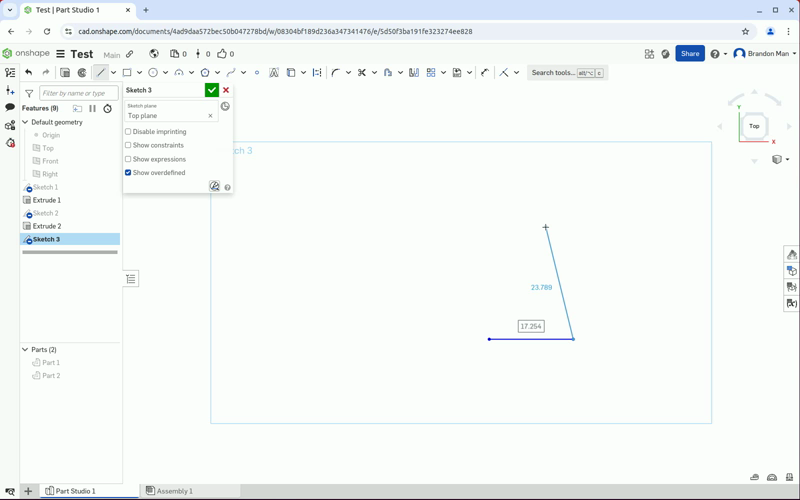
key_up(shift)
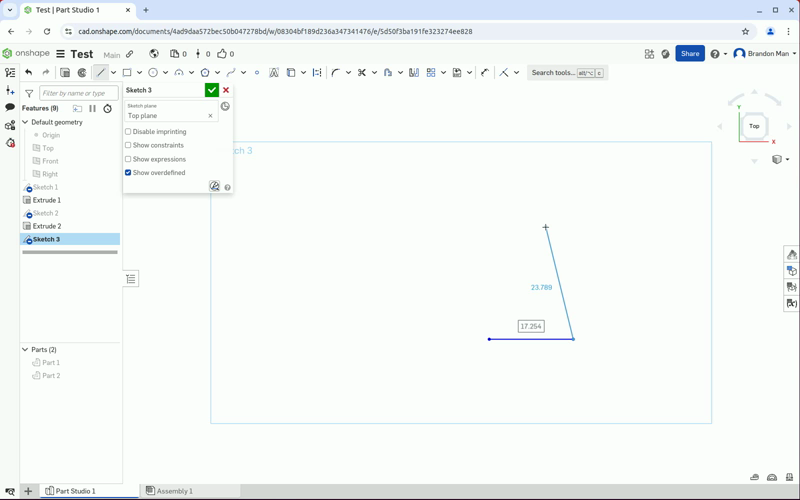
key_down(shift)
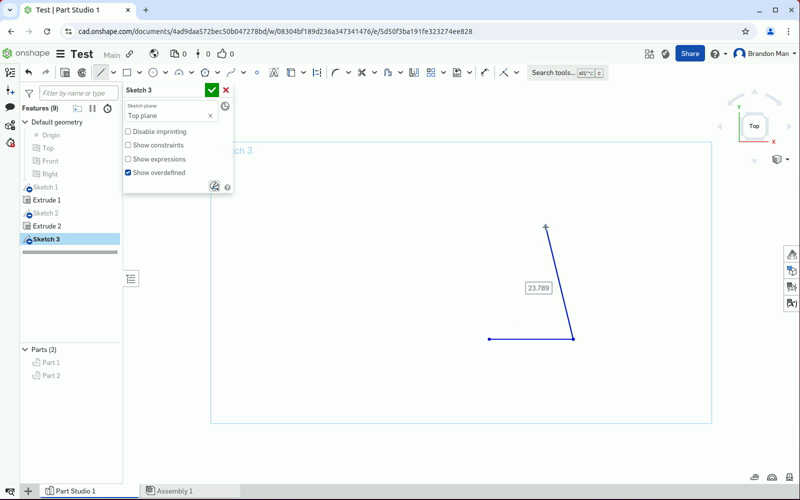
mouse_move(575, 226)
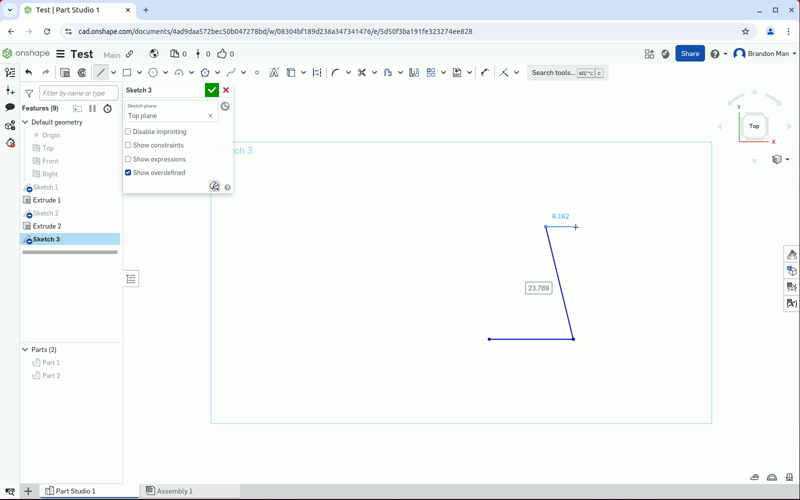
mouse_move(517, 226)
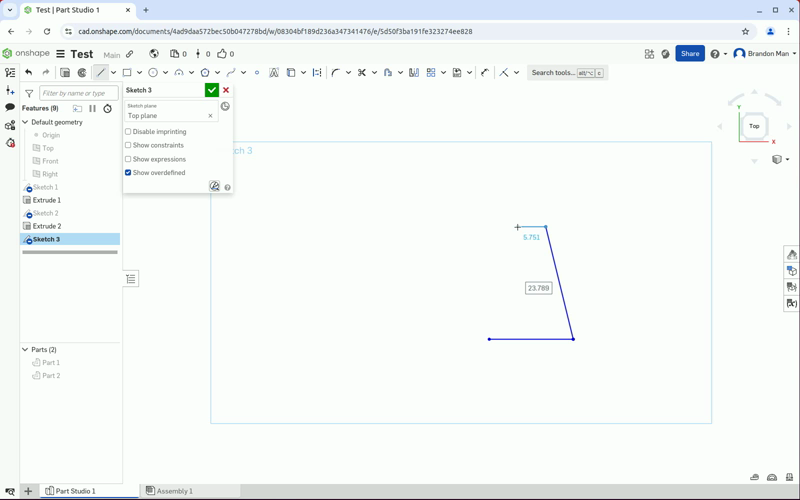
click(517, 226)
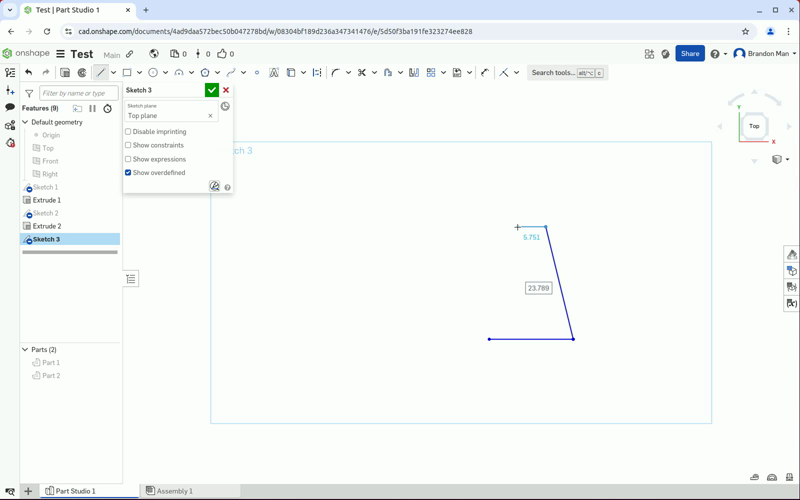
key_up(shift)
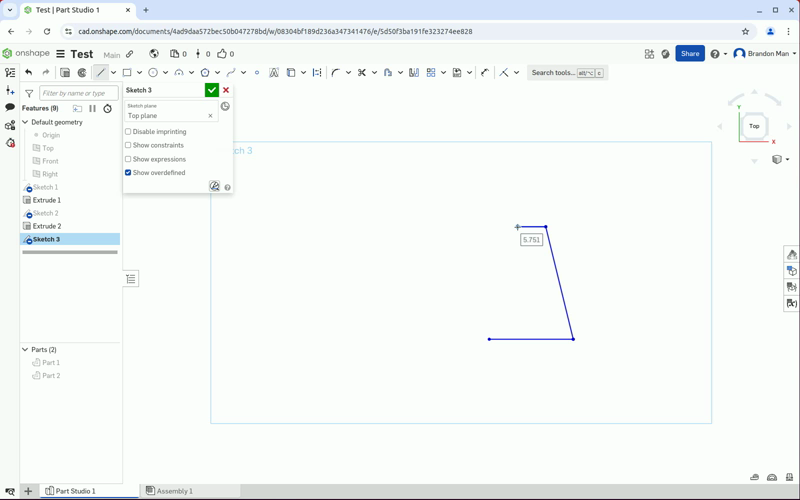
key_down(shift)
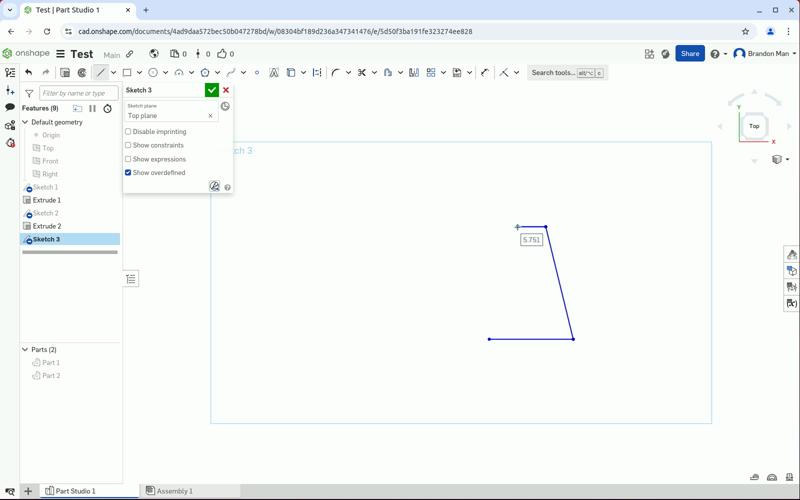
mouse_move(489, 339)
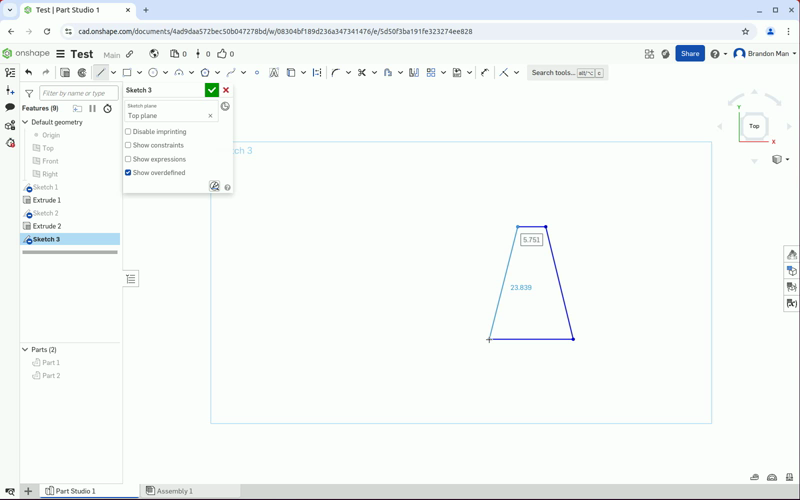
key_up(shift)
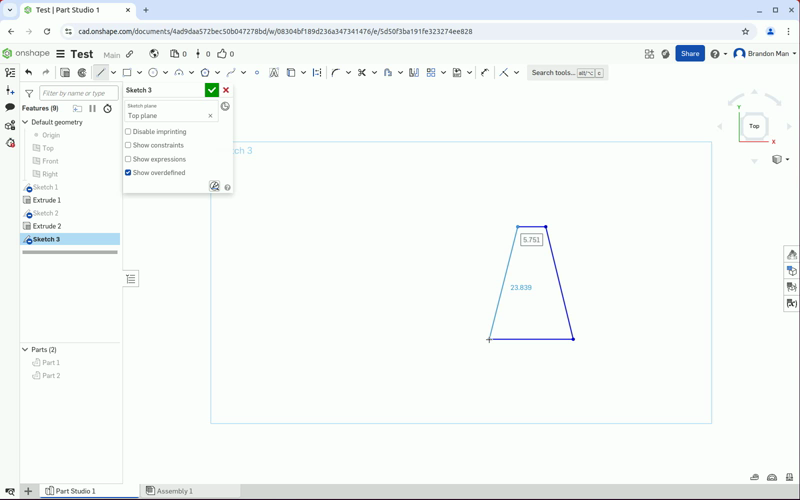
click(489, 339)
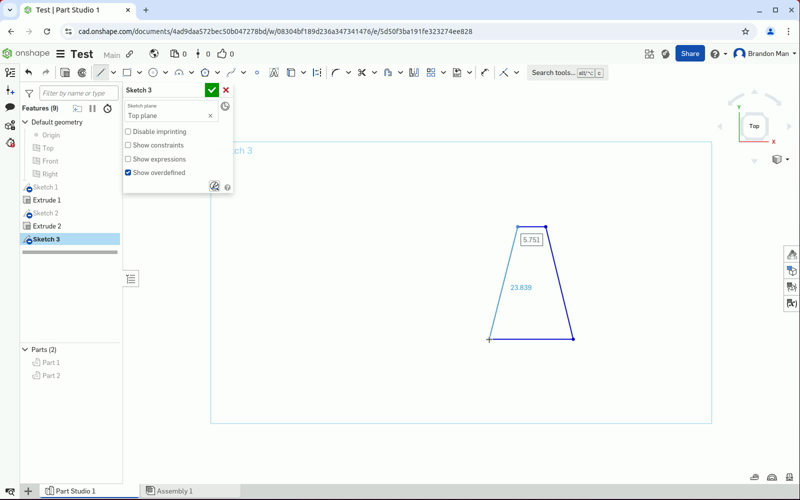
key(esc)
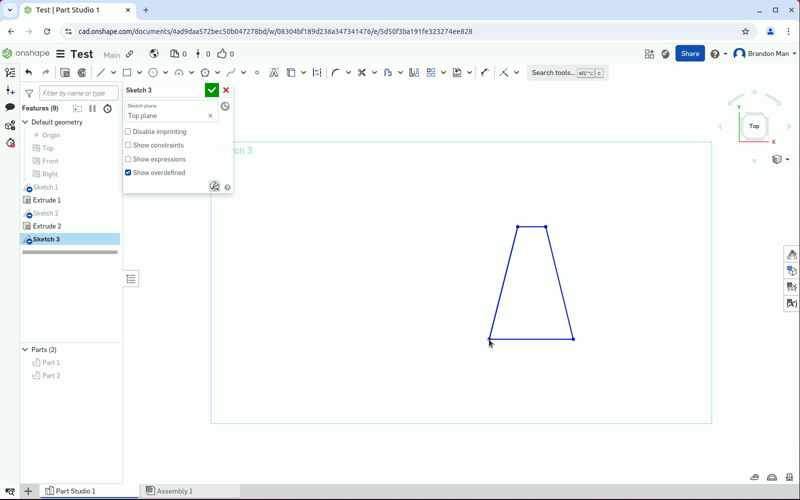
mouse_move(535, 261)
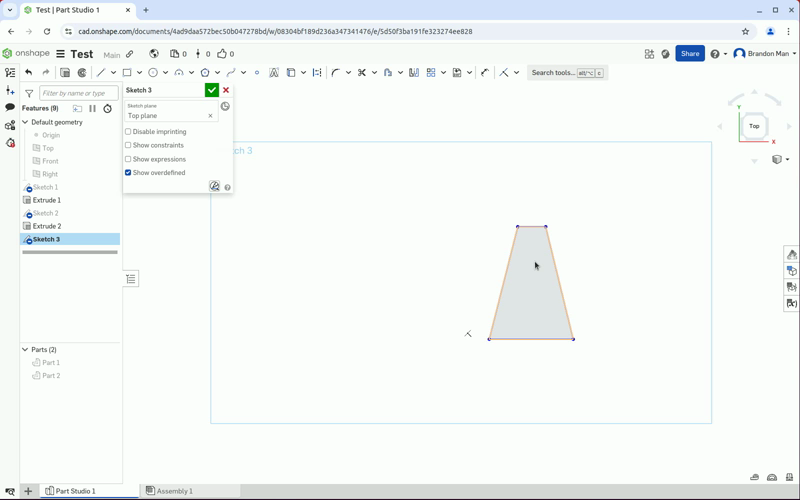
click(535, 261)
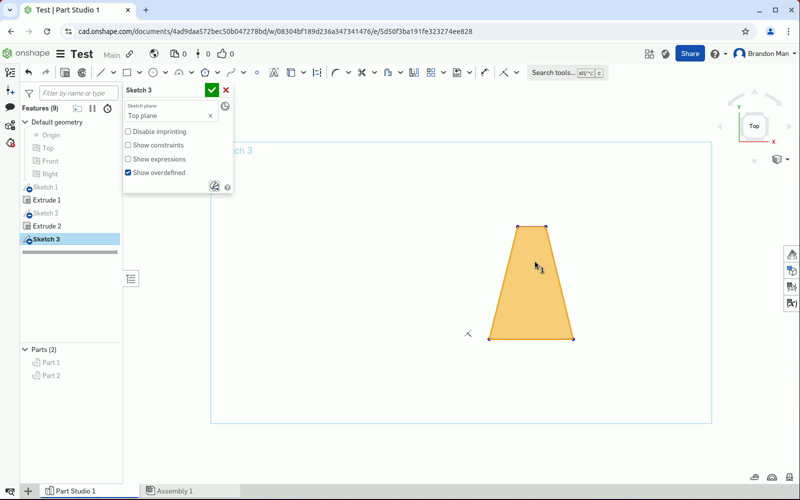
mouse_move(73, 352)
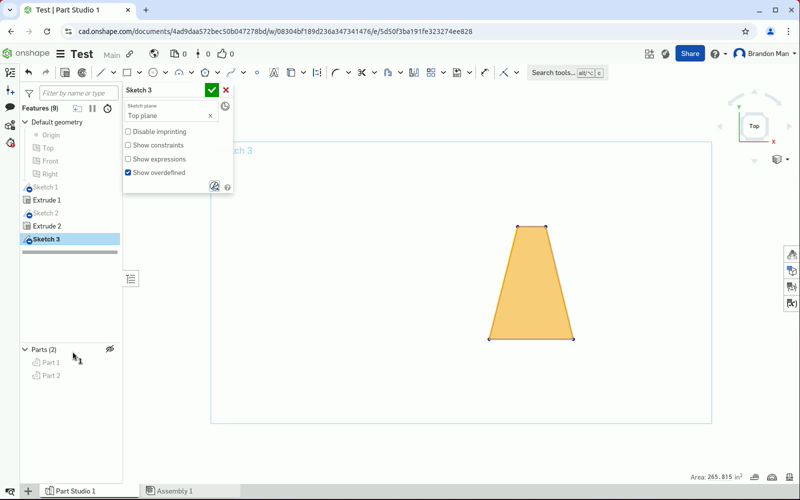
key(shift+y)
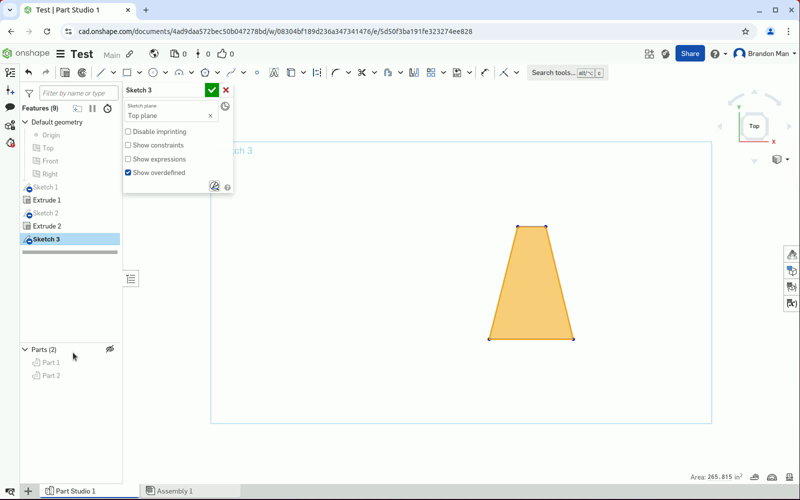
key(shift+e)
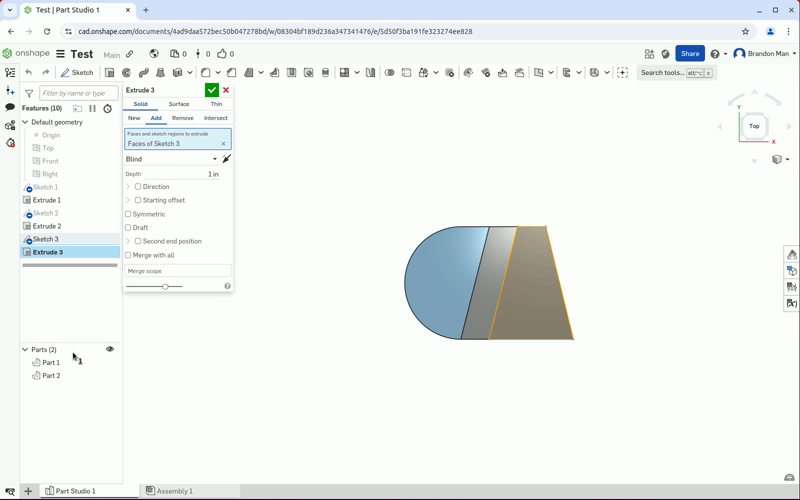
mouse_move(143, 106)
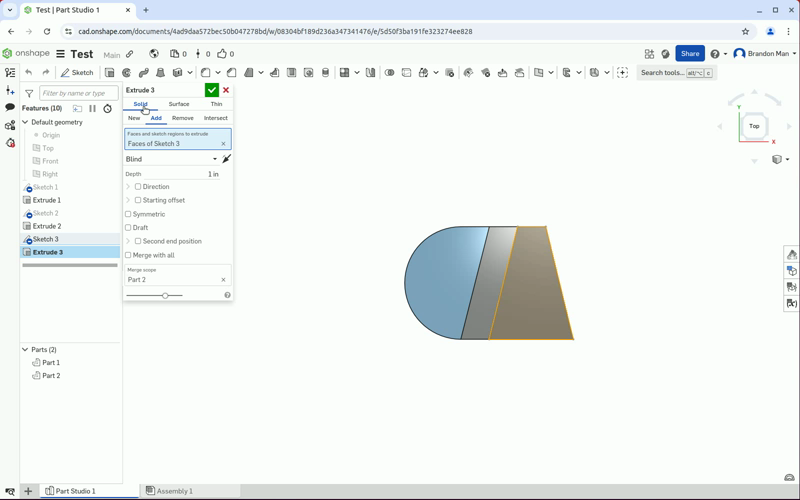
click(143, 106)
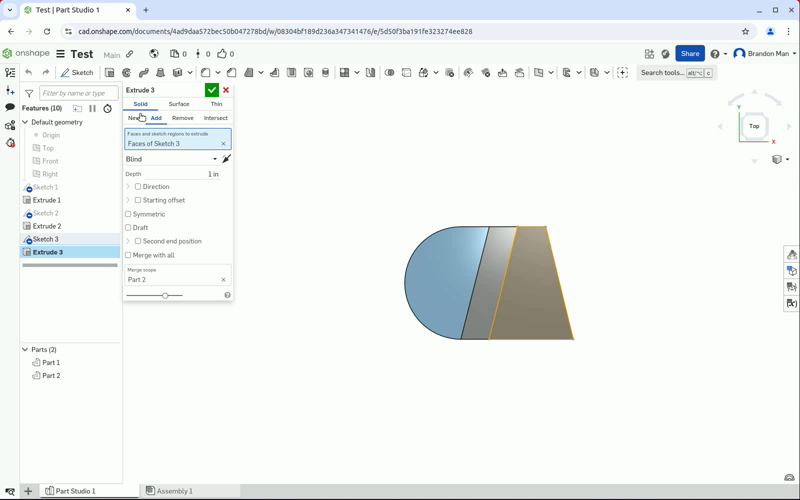
mouse_move(137, 120)
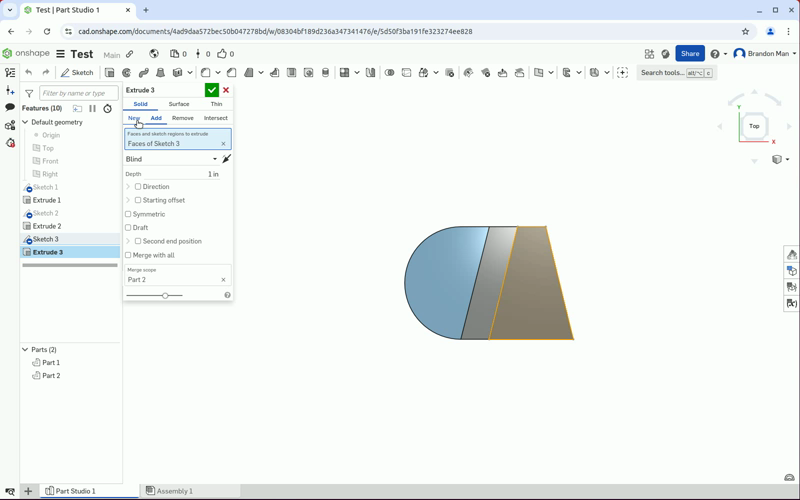
click(137, 120)
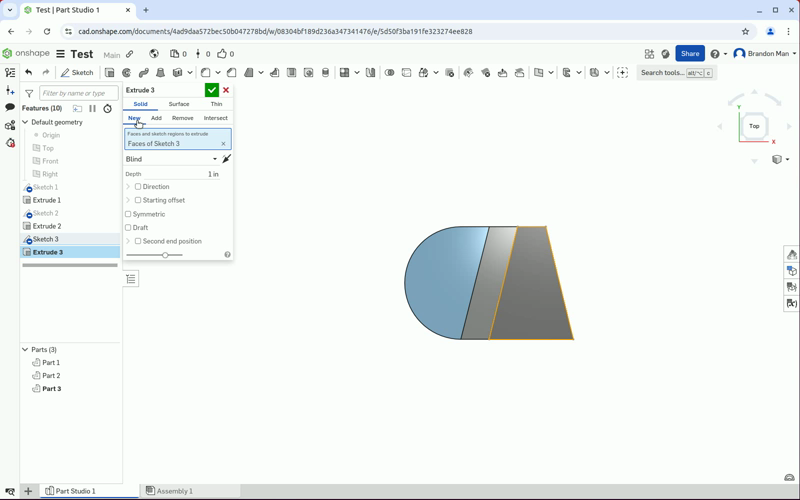
key(tab, 4)
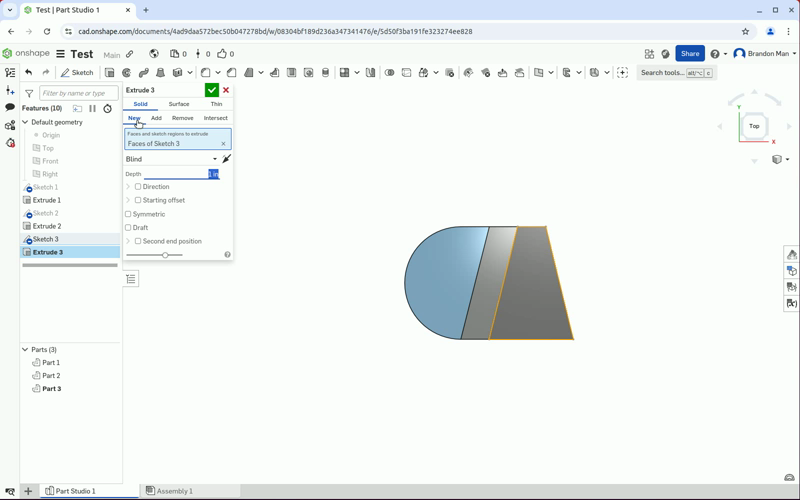
text(5.777)
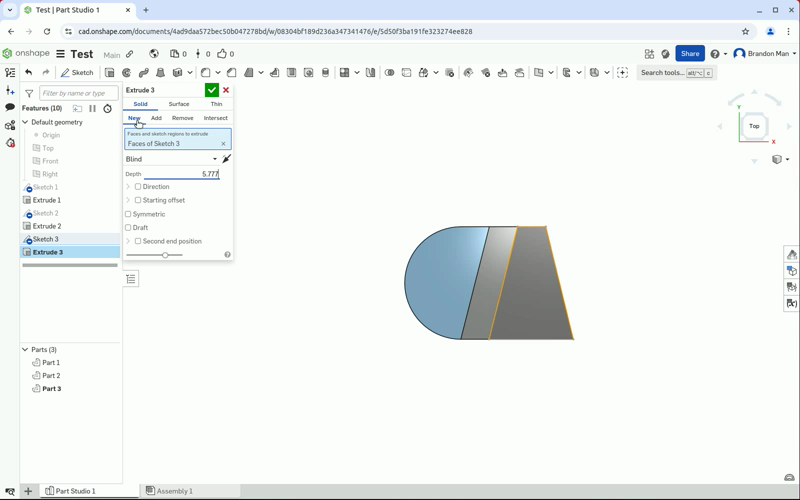
key(enter)
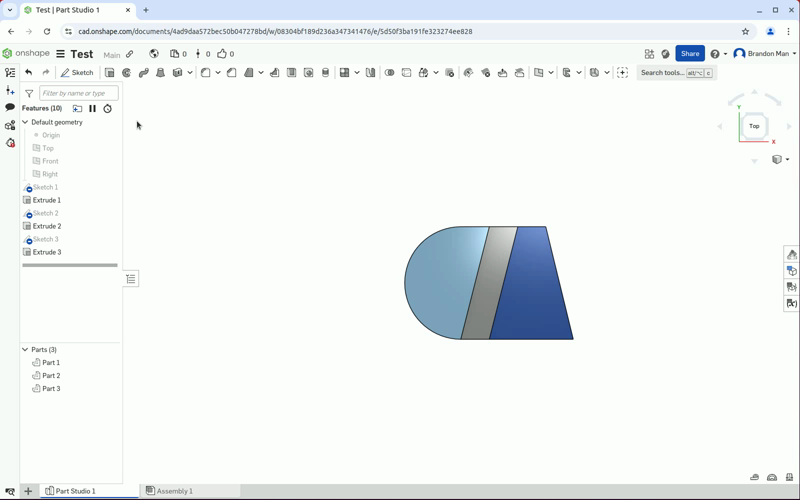
key(shift+h)
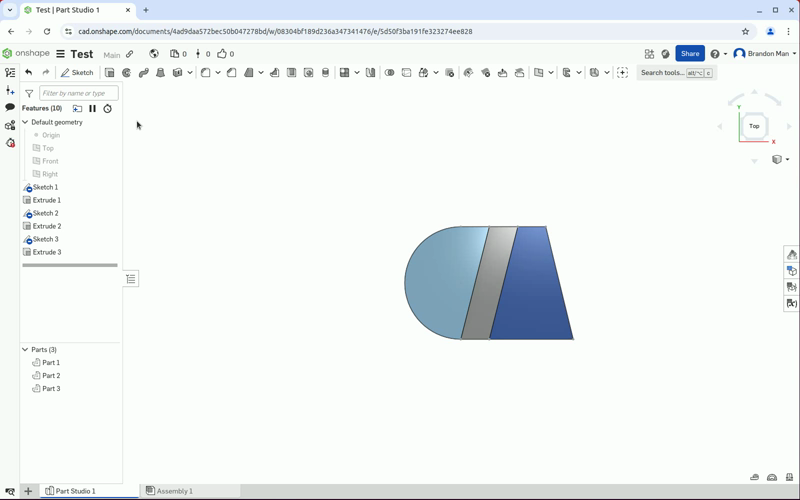
key(shift+h)
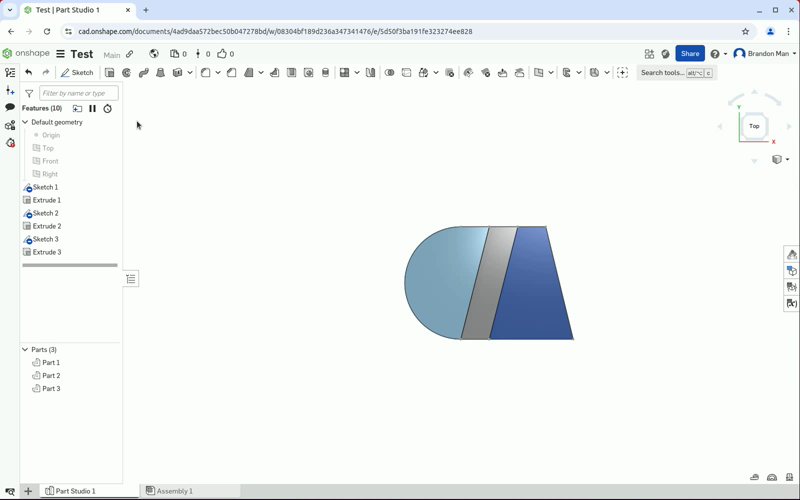
key(shift+7)
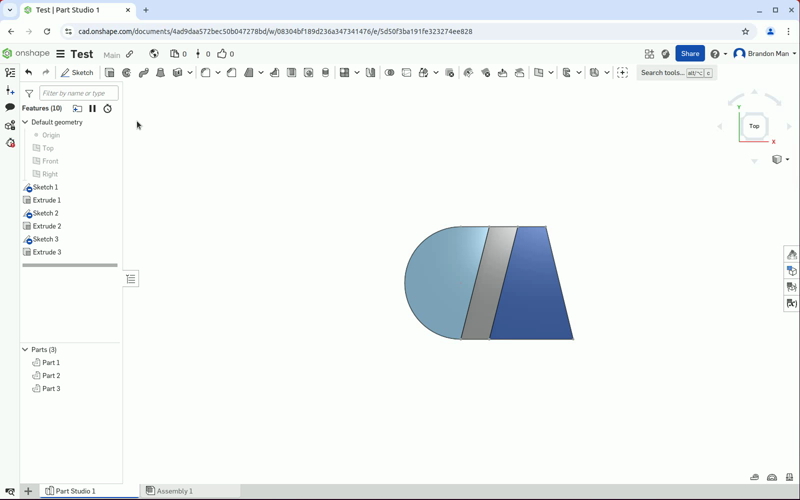
key(up, 3)
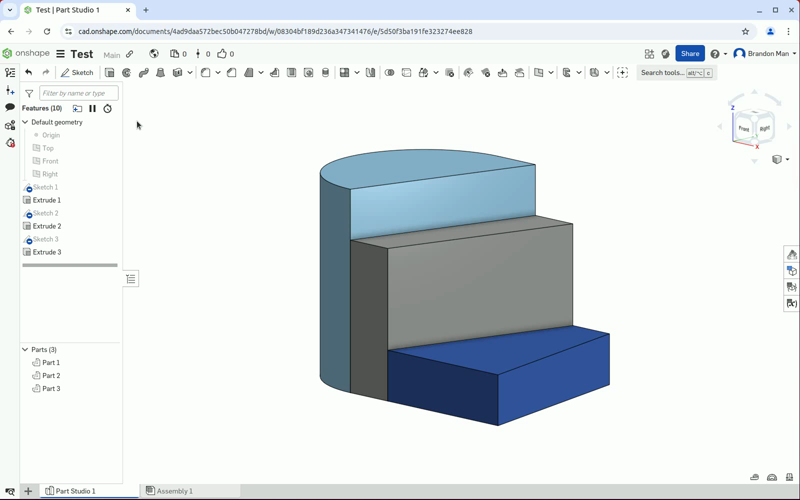
key(left, 3)
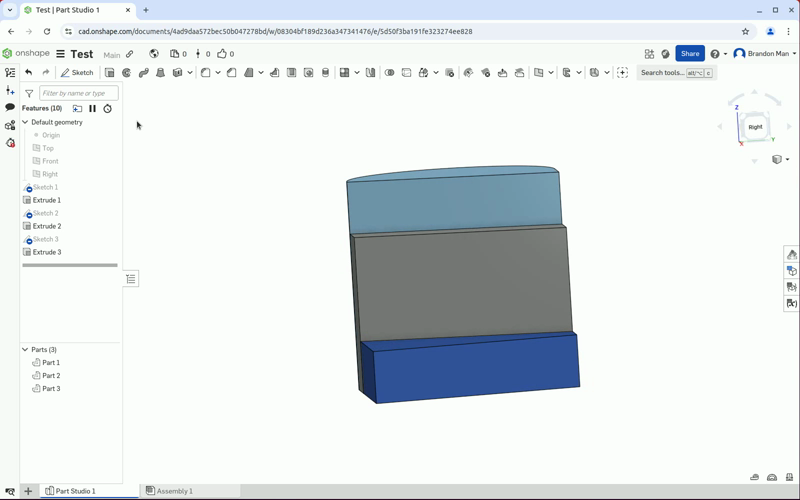
key(right, 3)
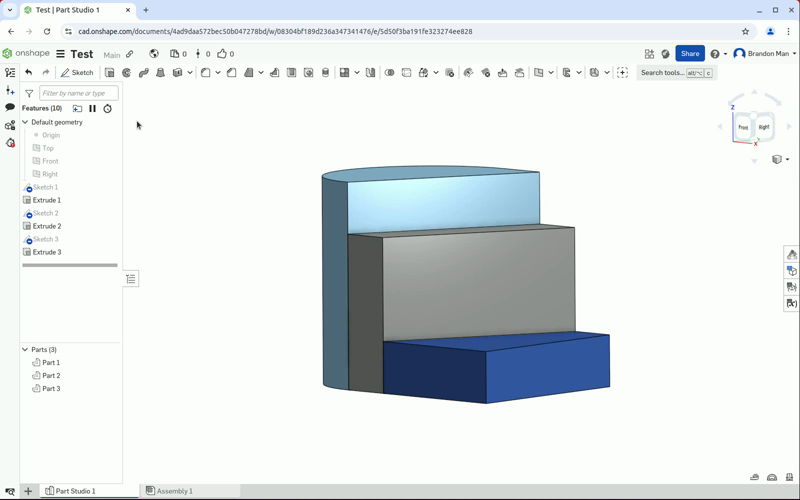
key(down, 3)
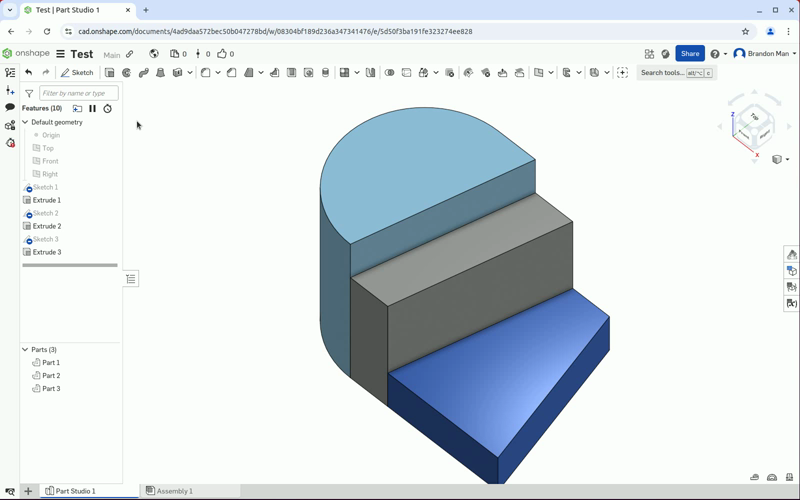
mouse_move(73, 189)
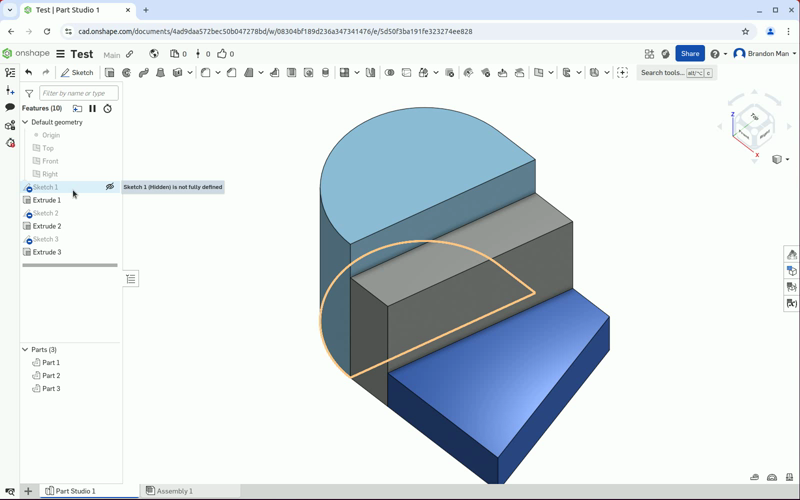
click(73, 189)